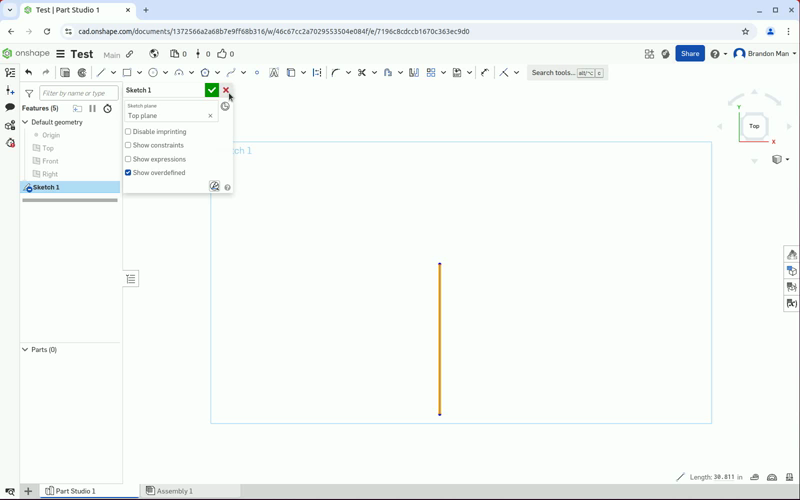
key(shift+h)
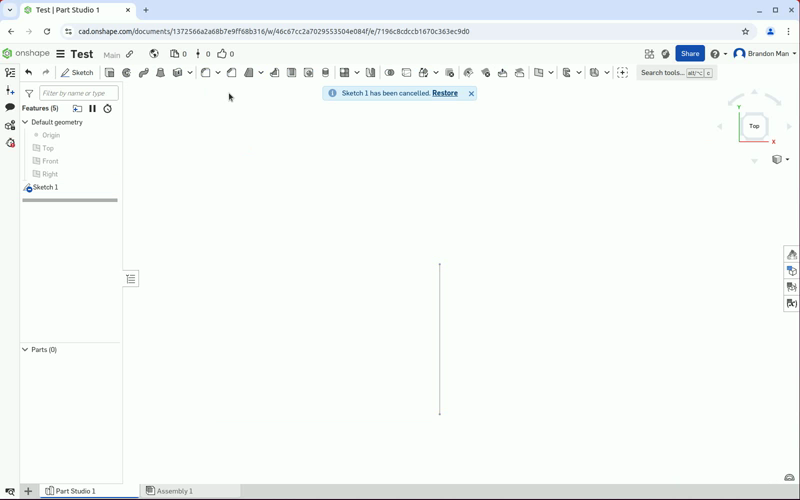
key(shift+s)
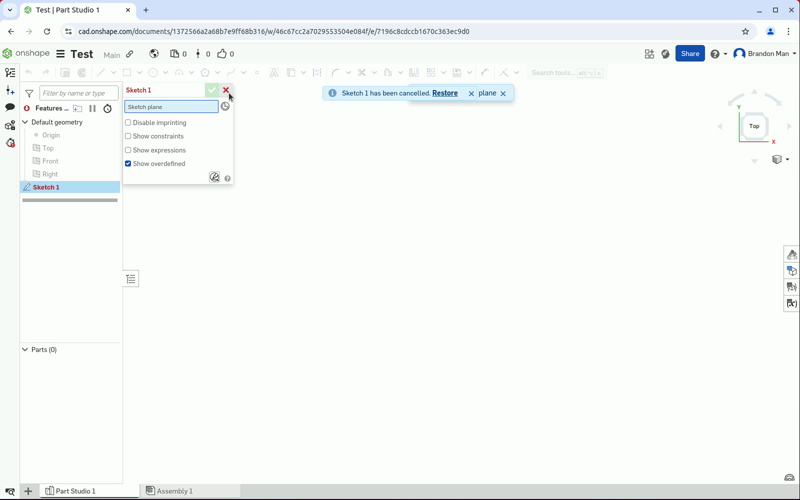
mouse_move(73, 150)
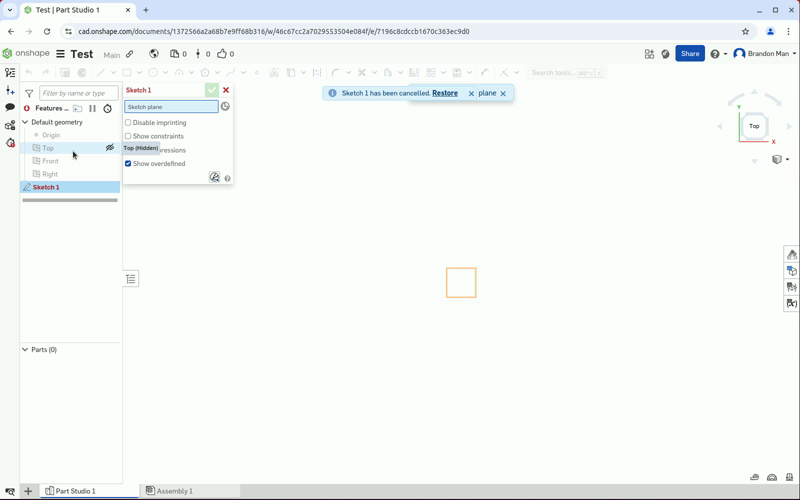
click(73, 150)
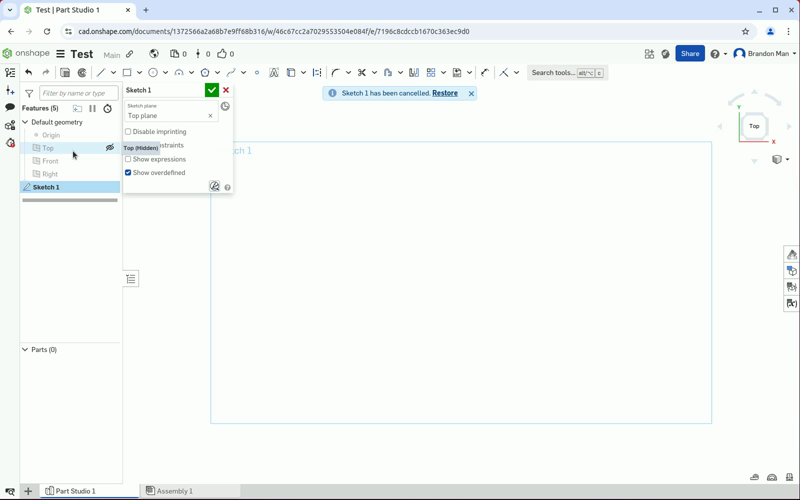
mouse_move(73, 352)
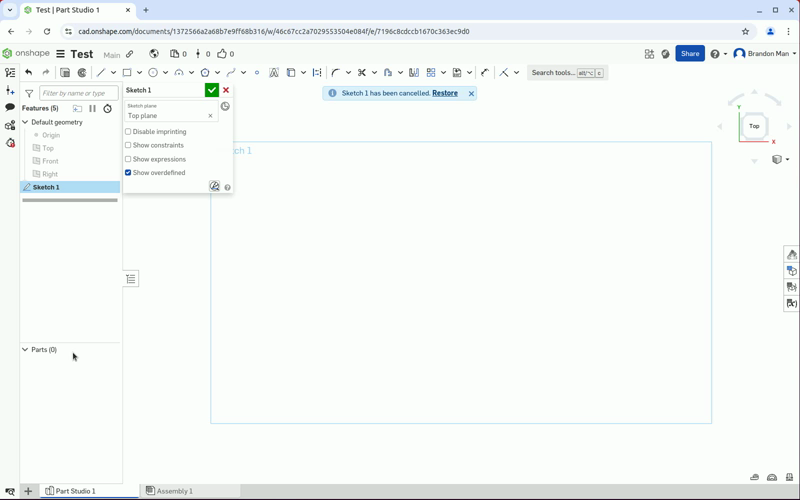
key(y)
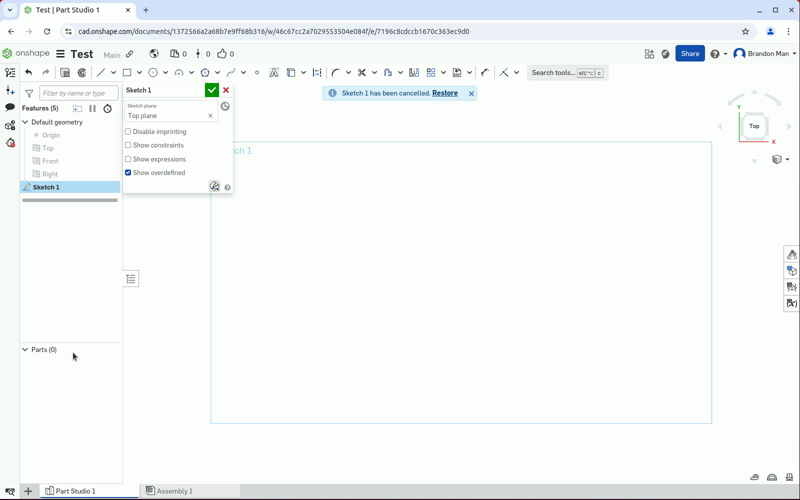
key(l)
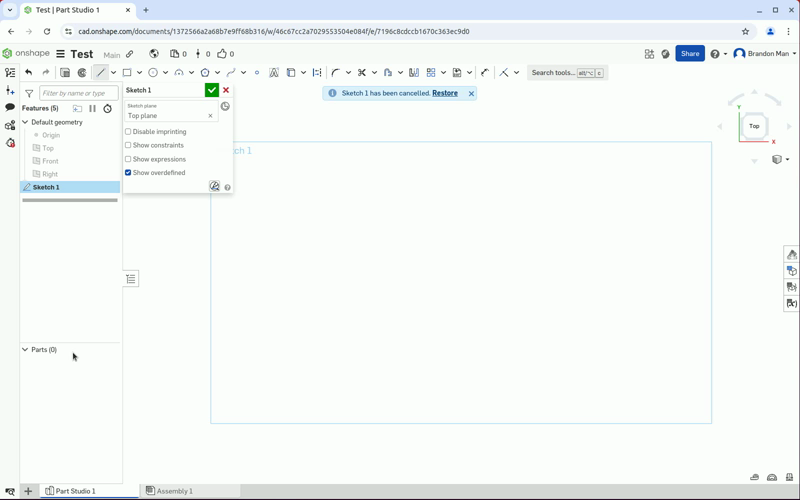
key_down(shift)
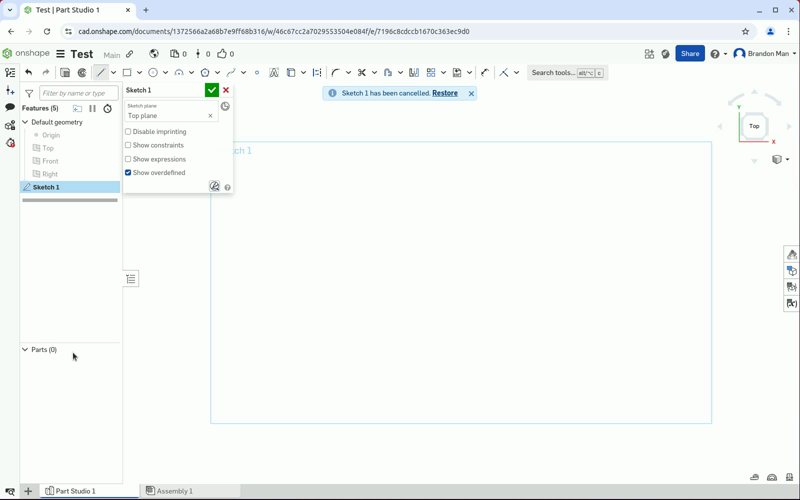
mouse_move(396, 330)
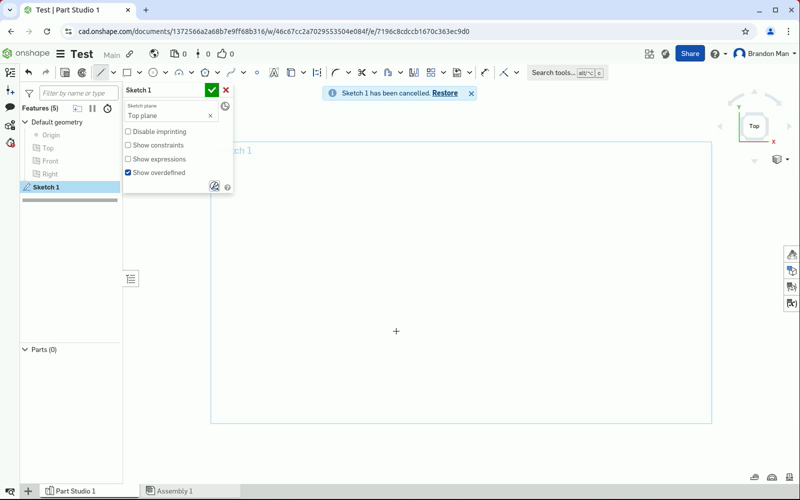
click(396, 330)
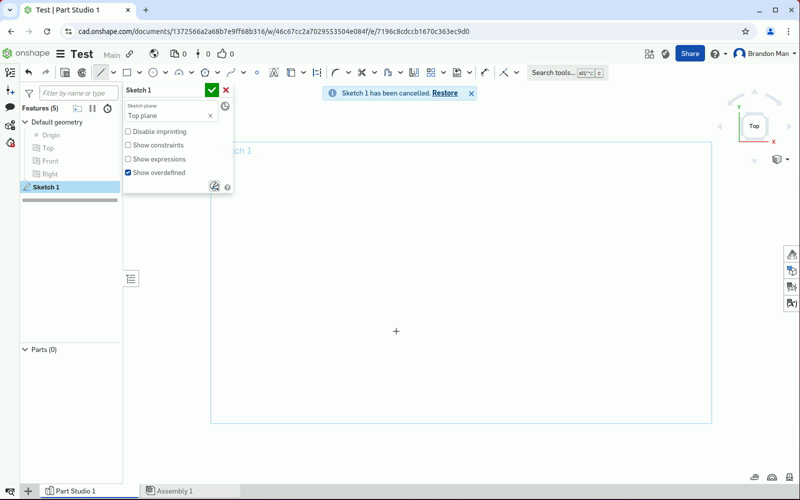
key_up(shift)
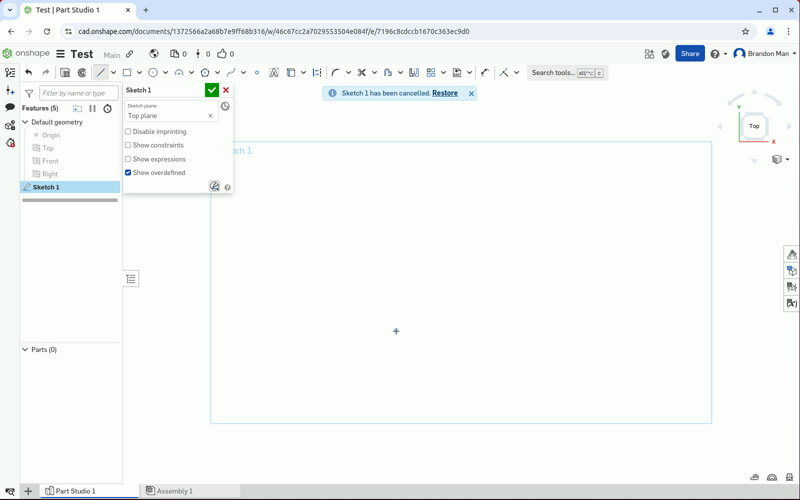
key_down(shift)
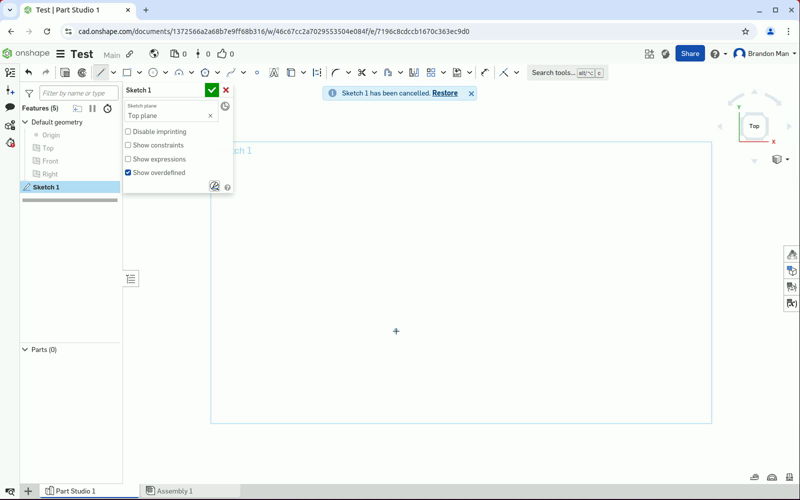
mouse_move(525, 330)
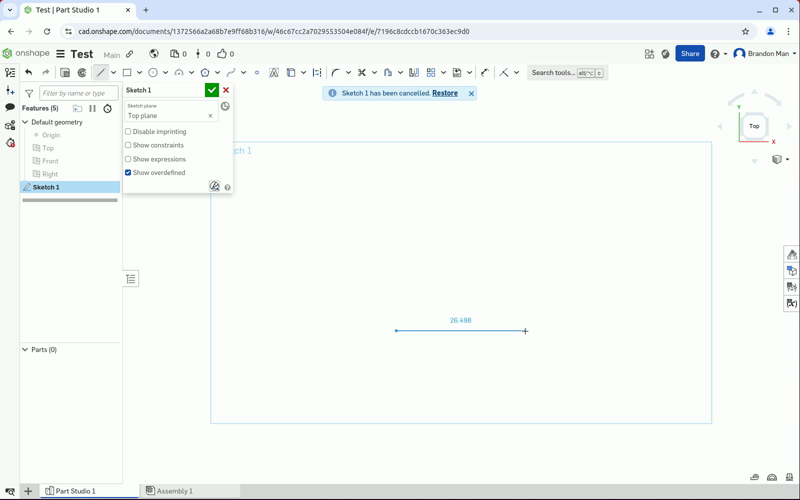
click(525, 330)
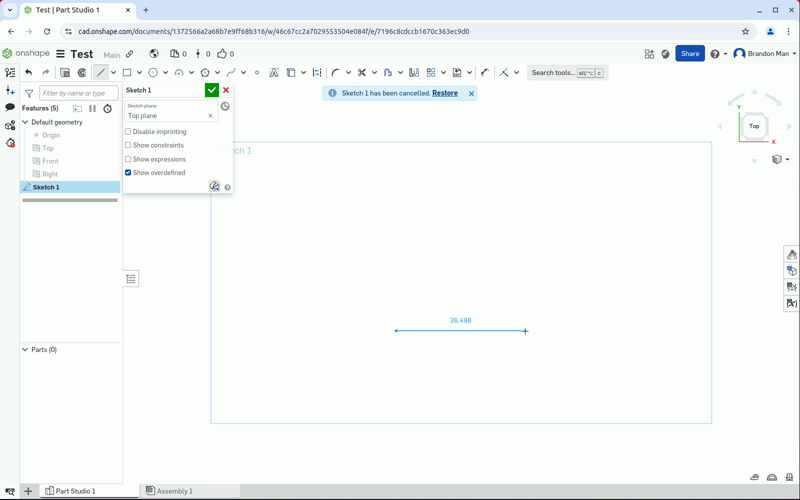
key_up(shift)
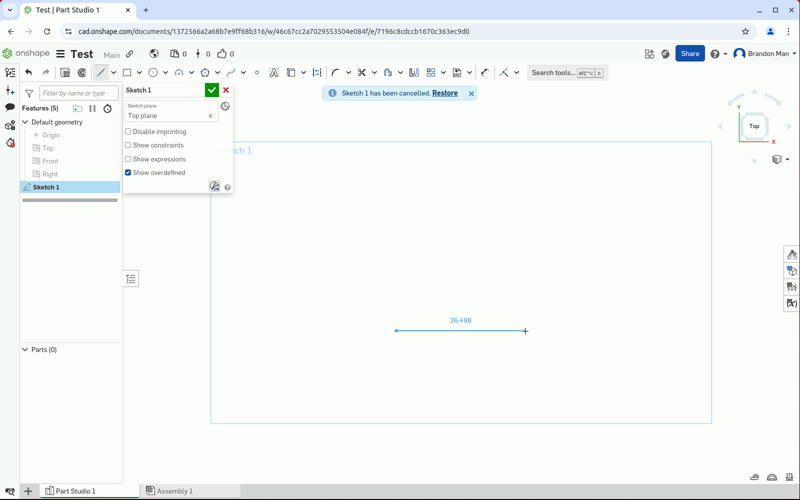
key_down(shift)
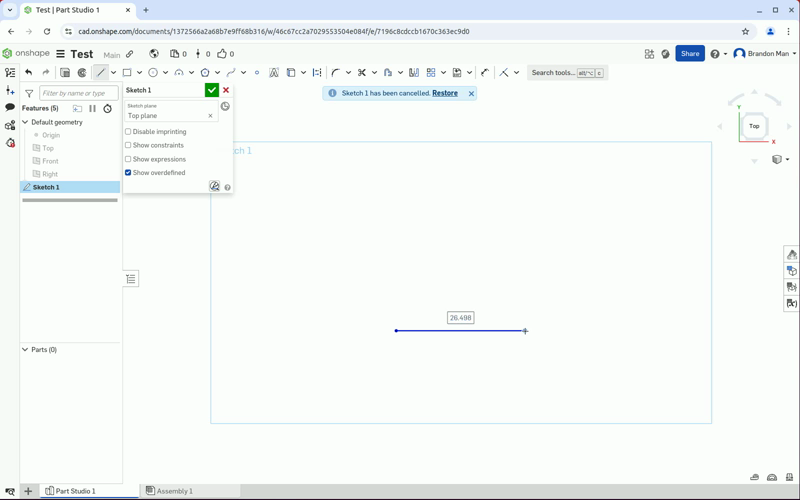
mouse_move(525, 236)
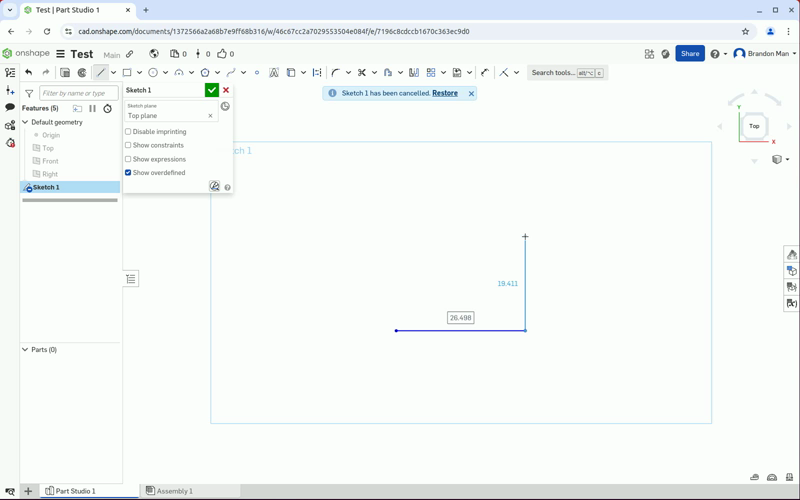
click(525, 236)
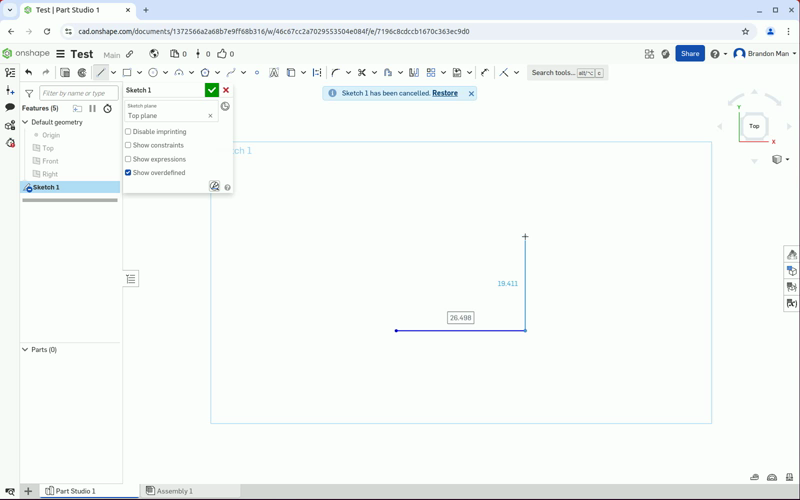
key_up(shift)
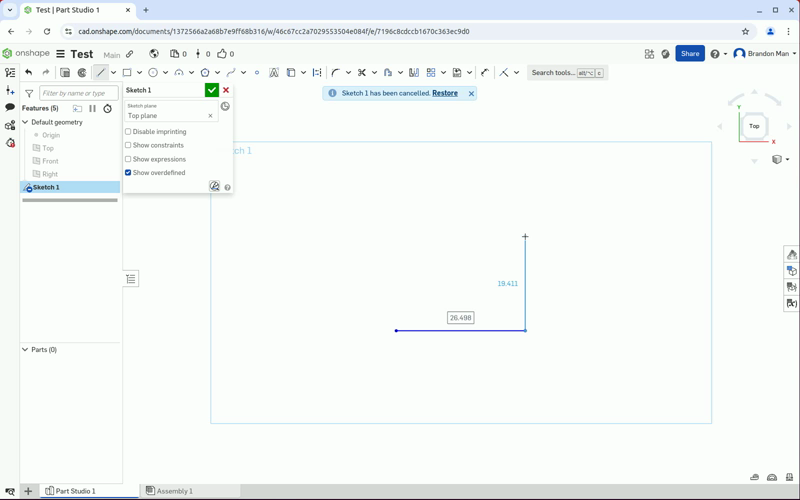
key_down(shift)
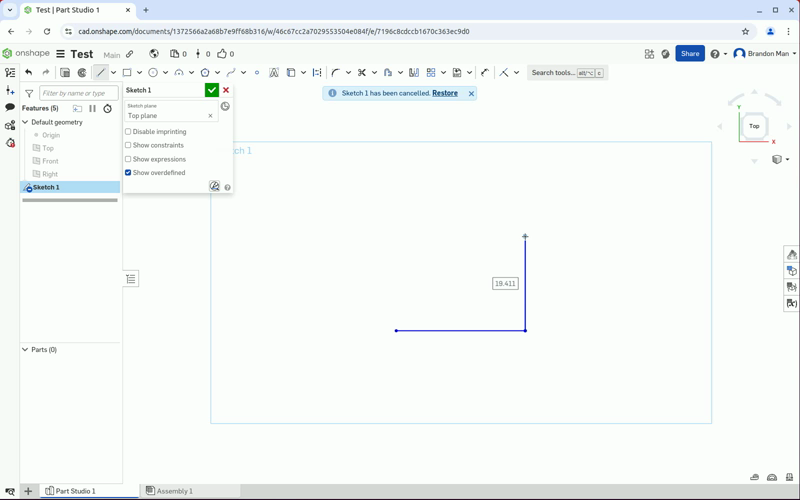
mouse_move(396, 236)
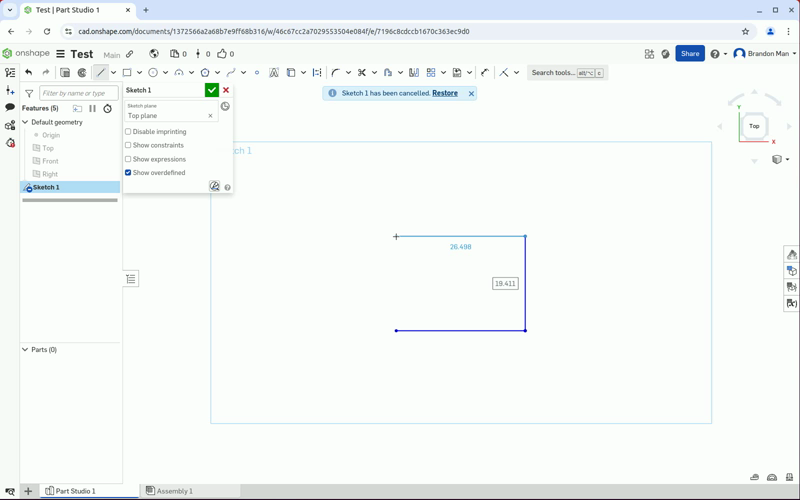
click(396, 236)
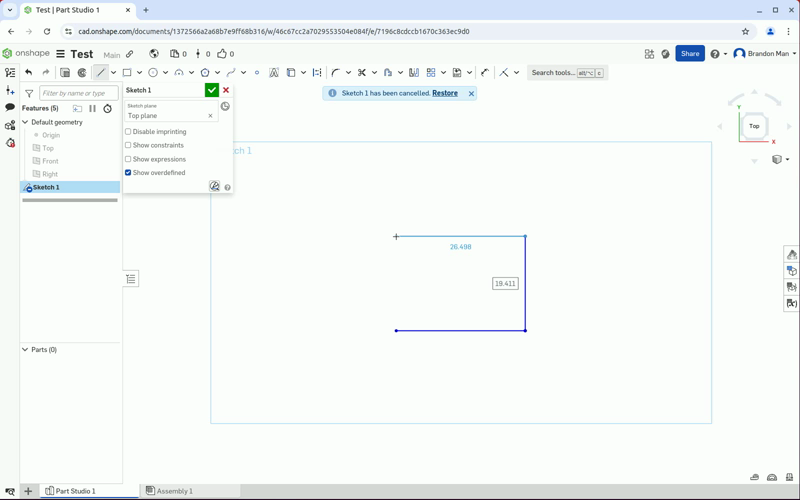
key_up(shift)
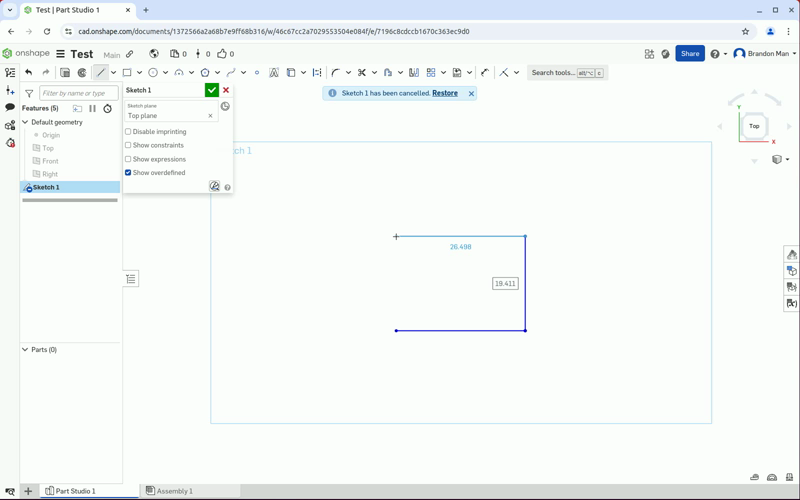
key_down(shift)
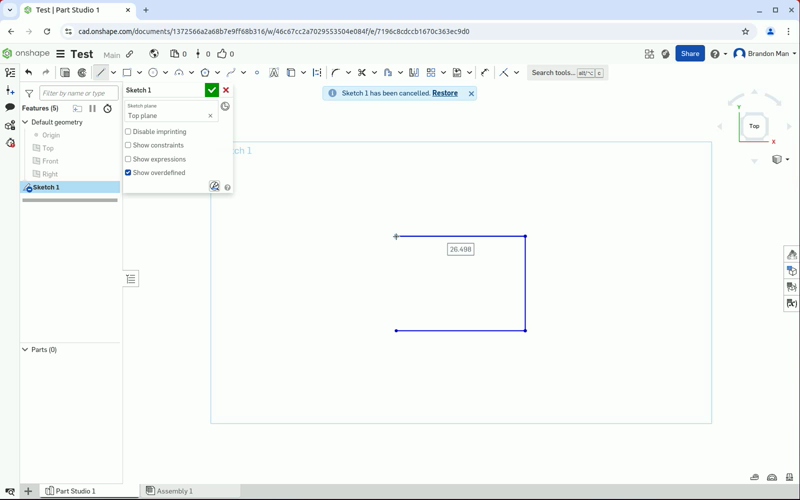
mouse_move(396, 330)
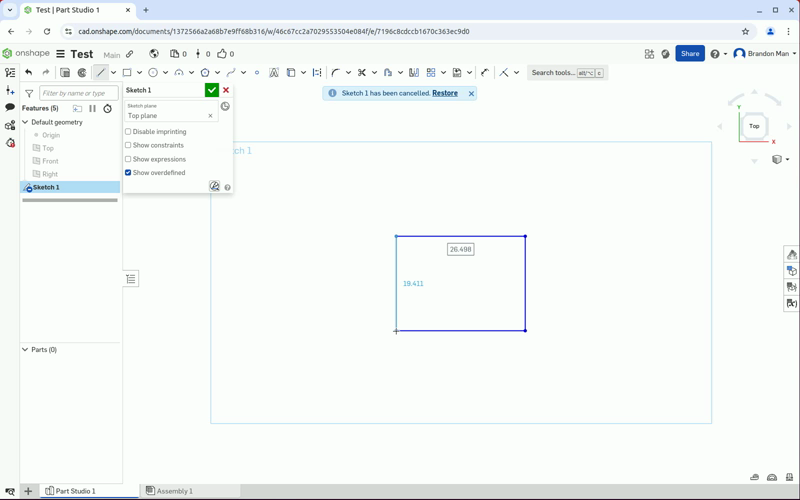
key_up(shift)
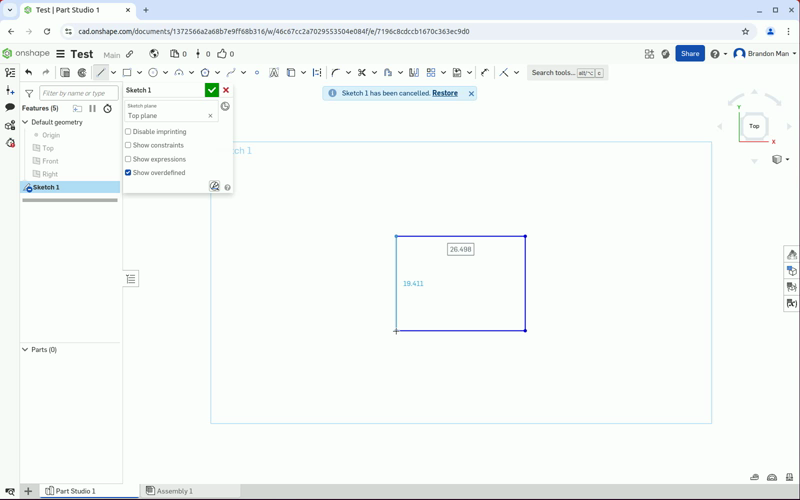
click(396, 330)
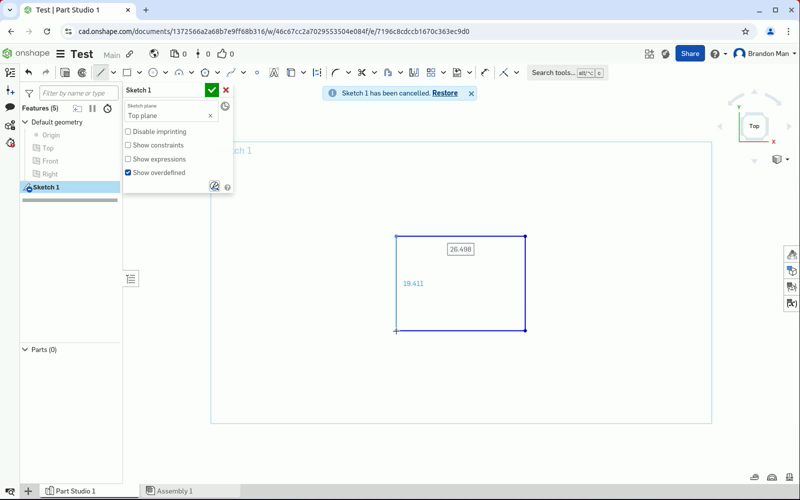
key(esc)
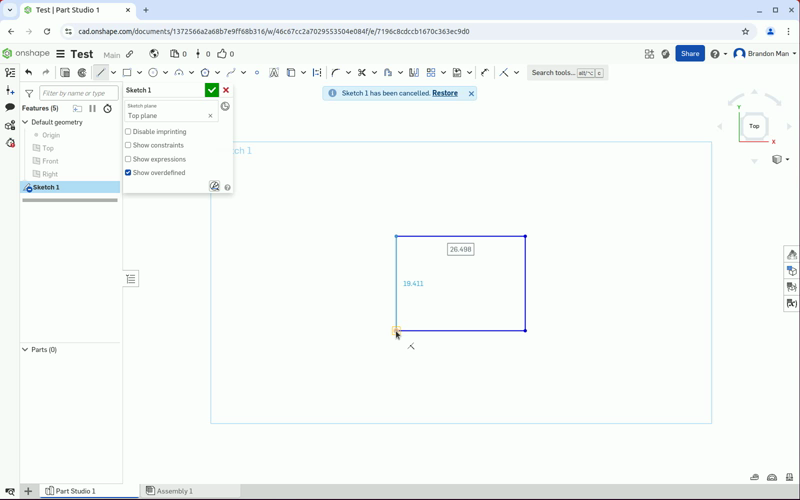
mouse_move(435, 311)
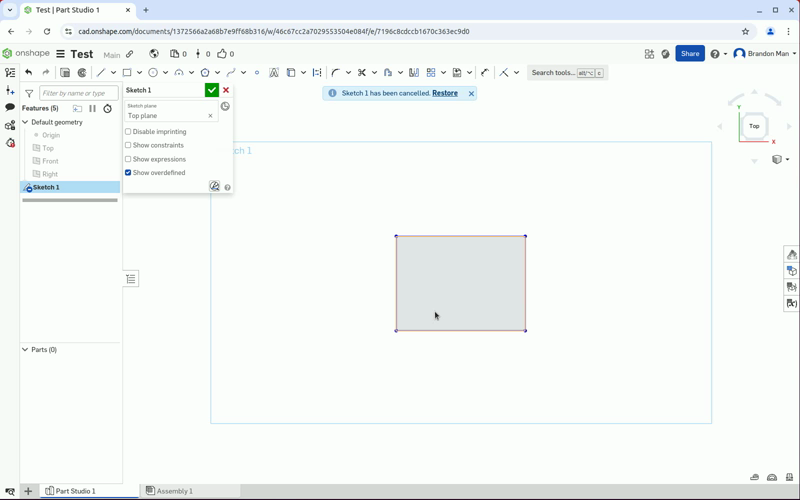
click(435, 311)
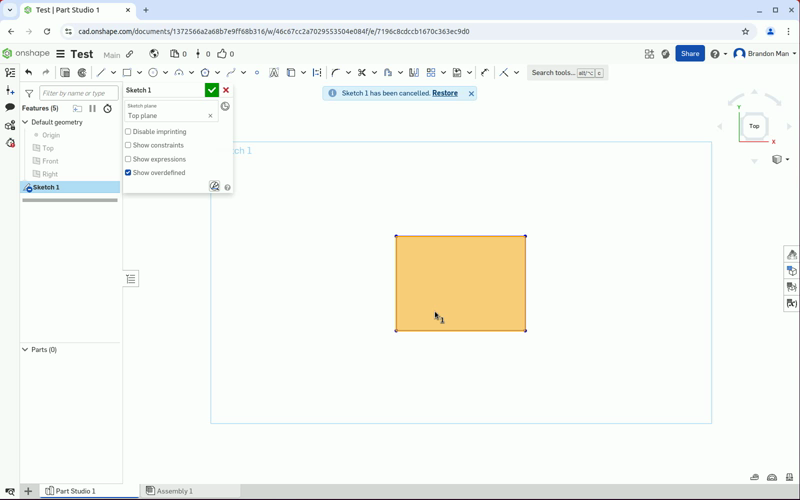
mouse_move(73, 352)
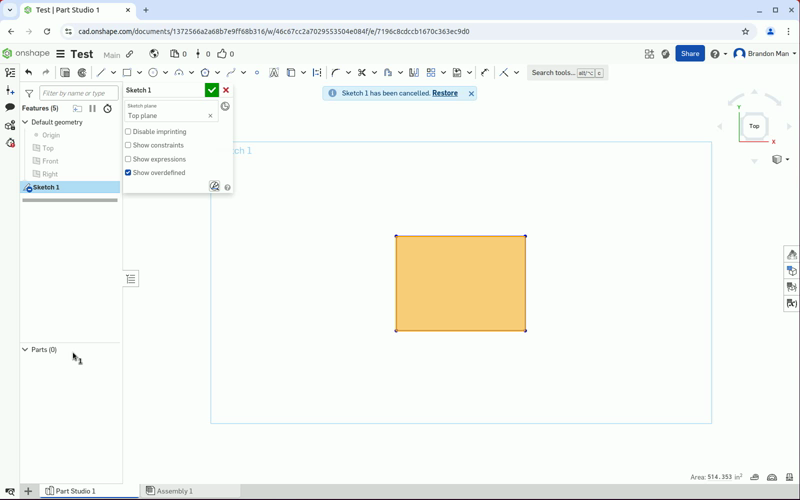
key(shift+y)
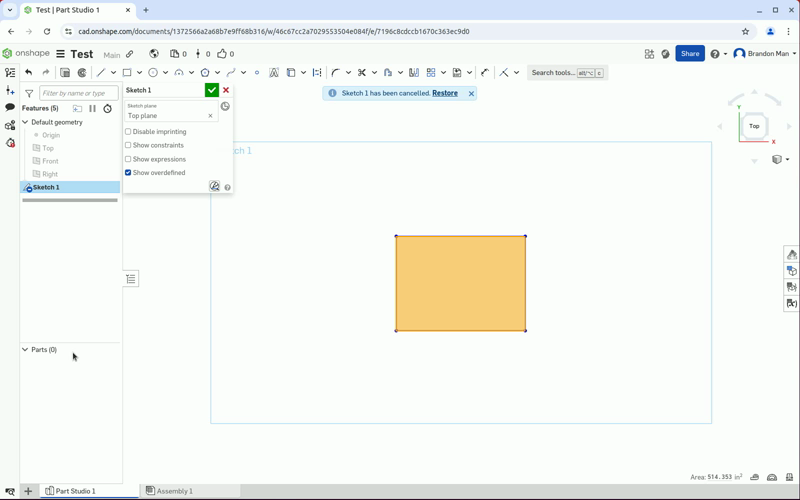
key(shift+e)
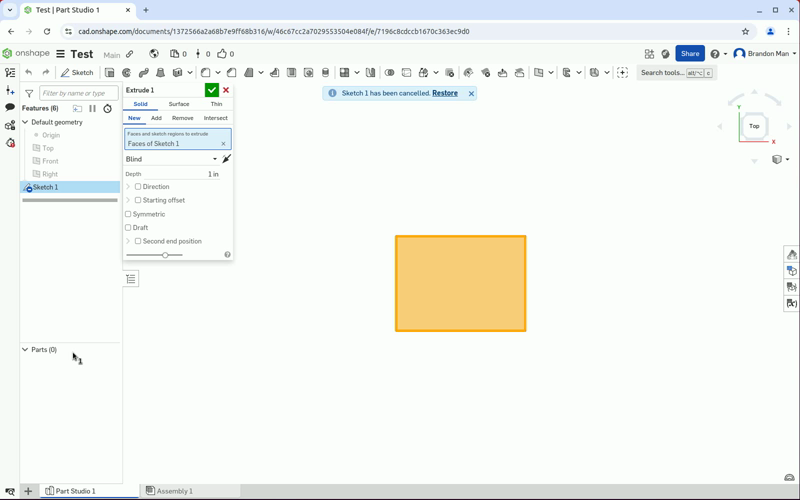
mouse_move(143, 106)
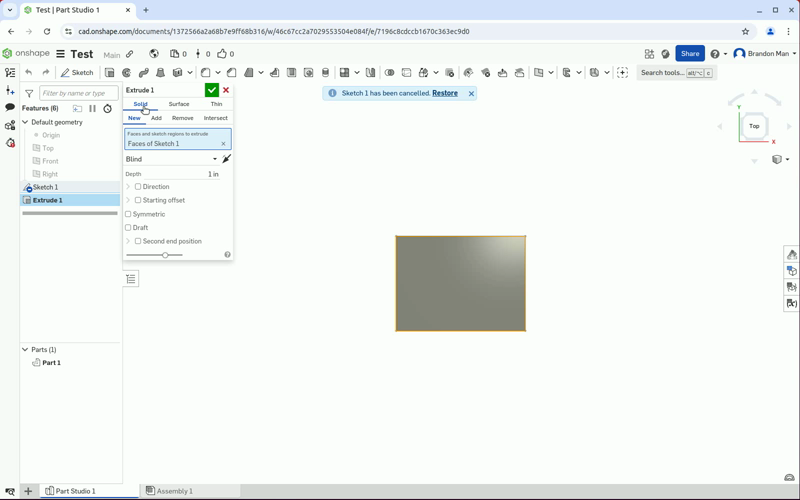
click(143, 106)
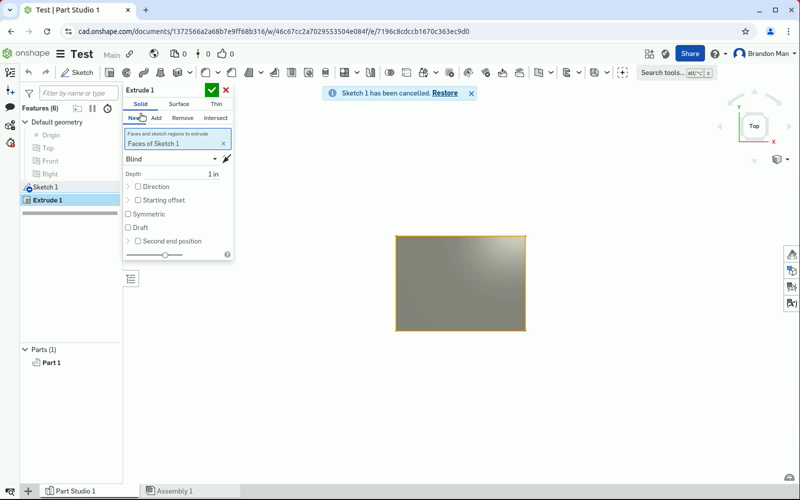
mouse_move(137, 120)
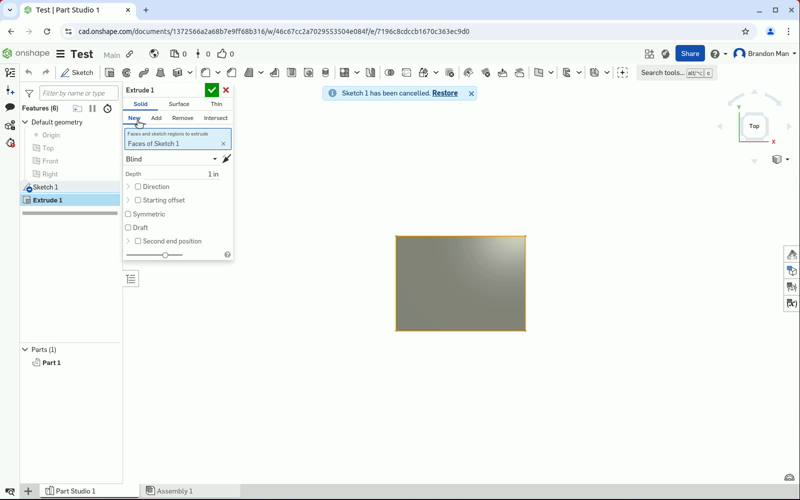
click(137, 120)
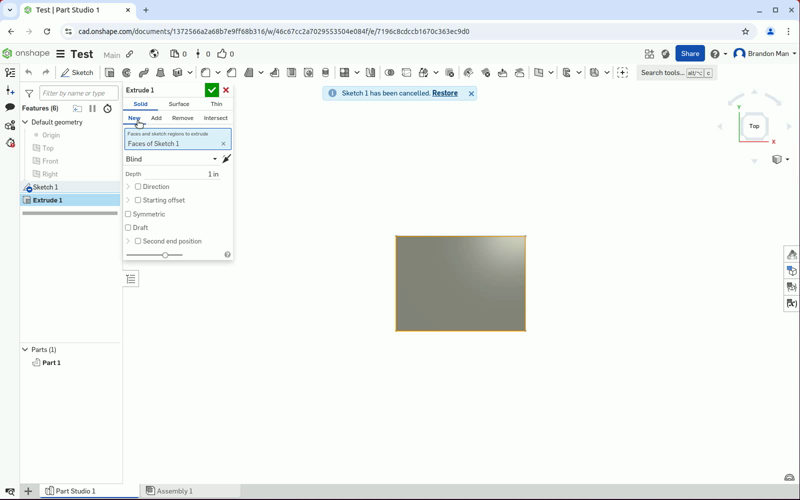
key(tab, 4)
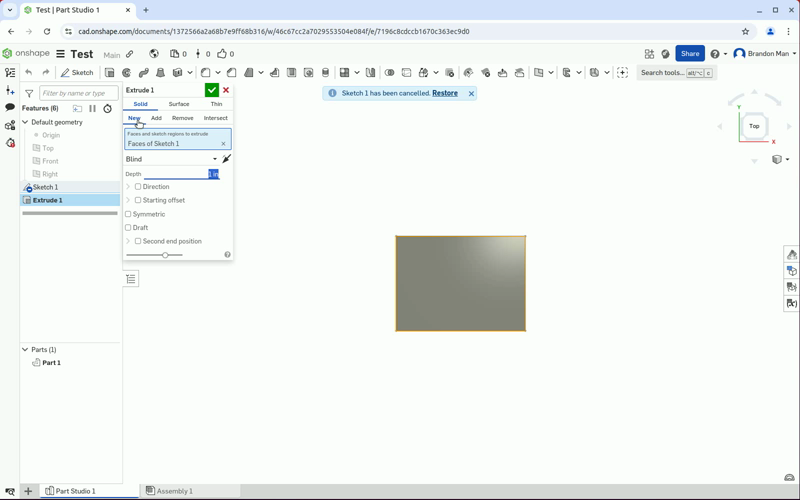
text(1.685)
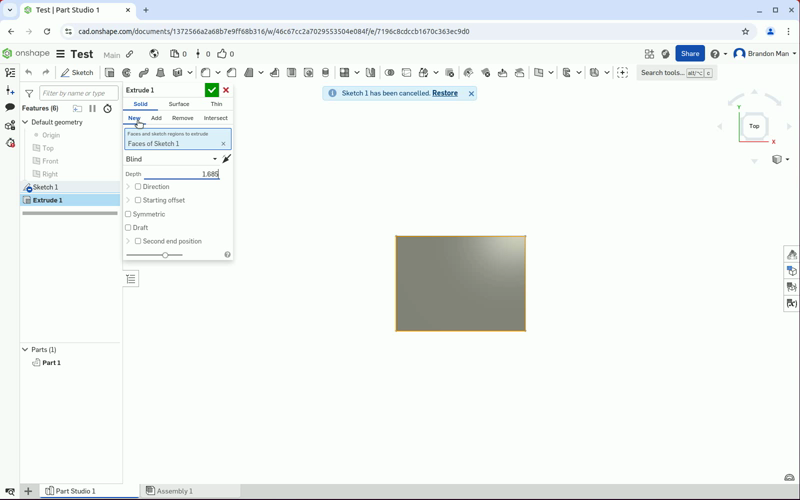
key(enter)
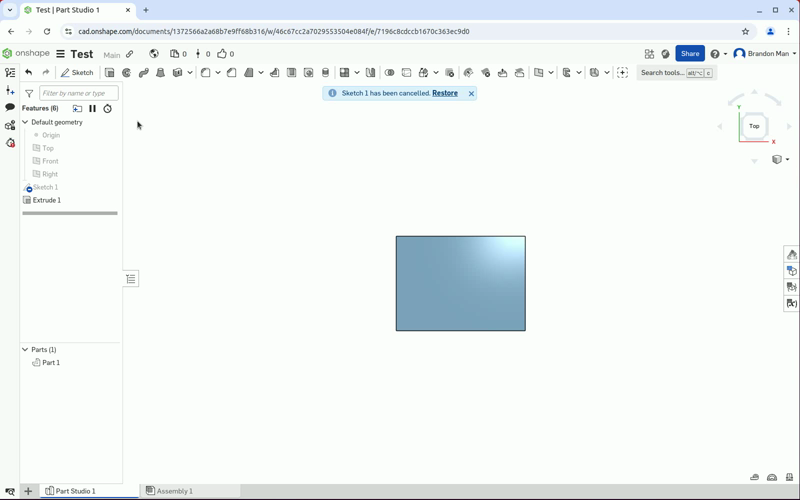
key(shift+h)
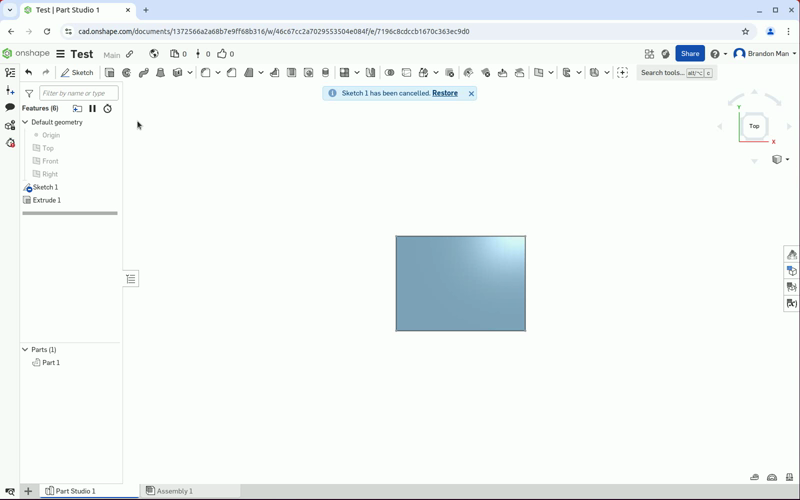
key(shift+h)
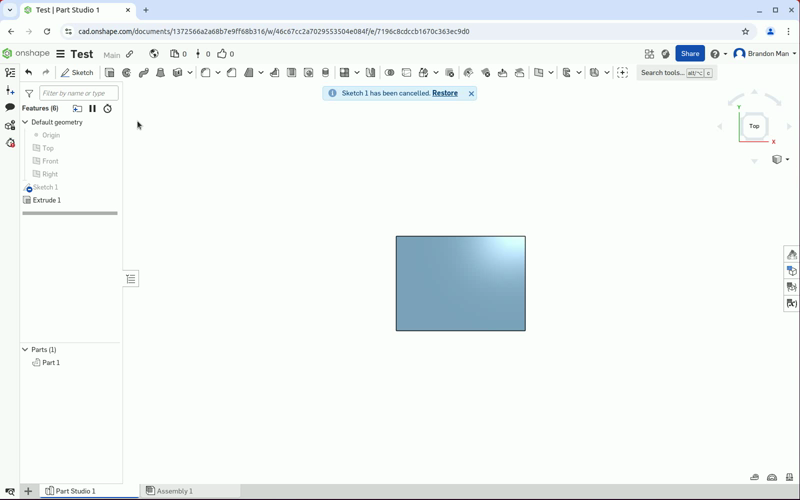
mouse_move(73, 189)
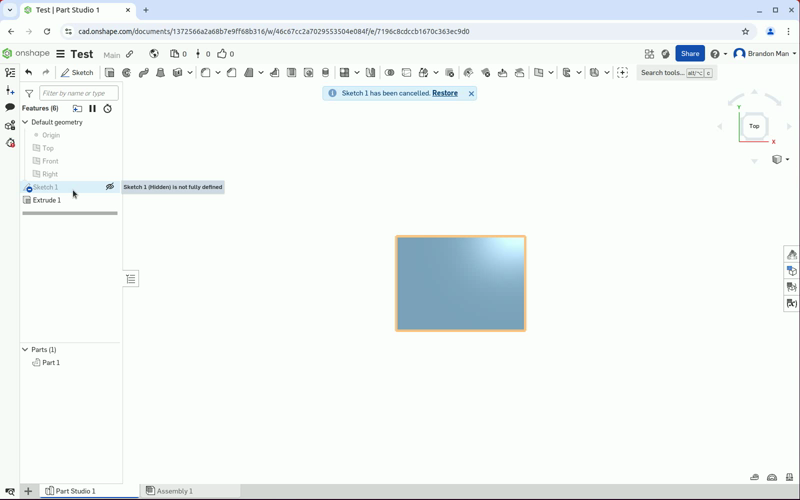
click(73, 189)
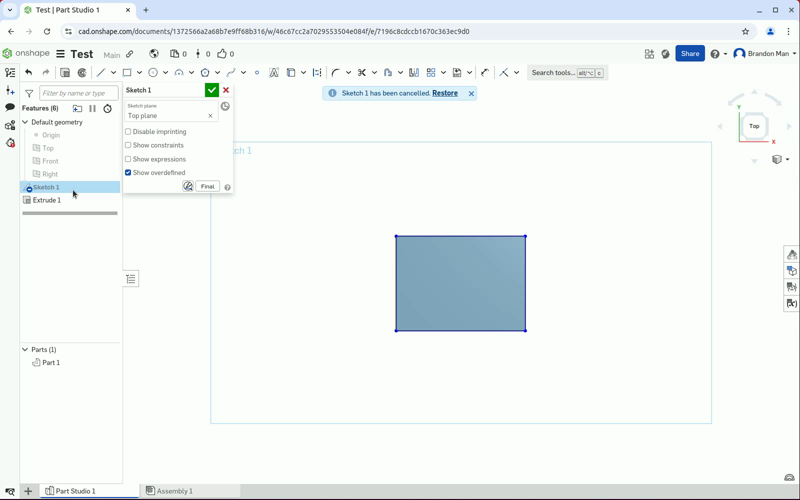
mouse_move(229, 92)
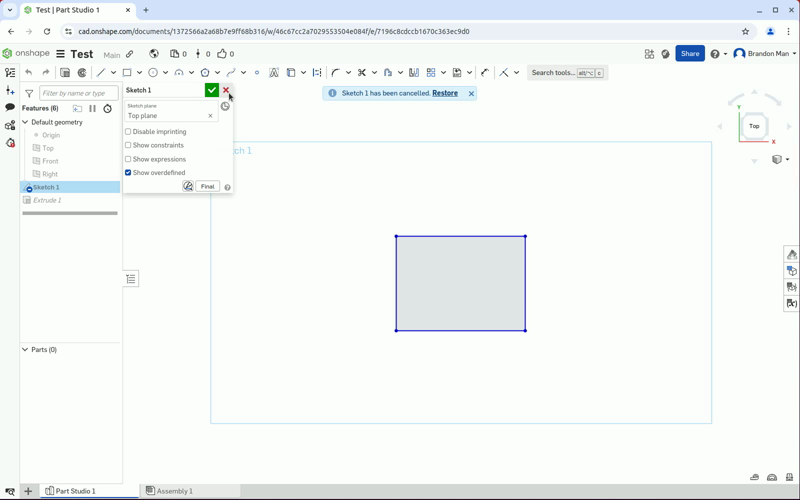
click(229, 92)
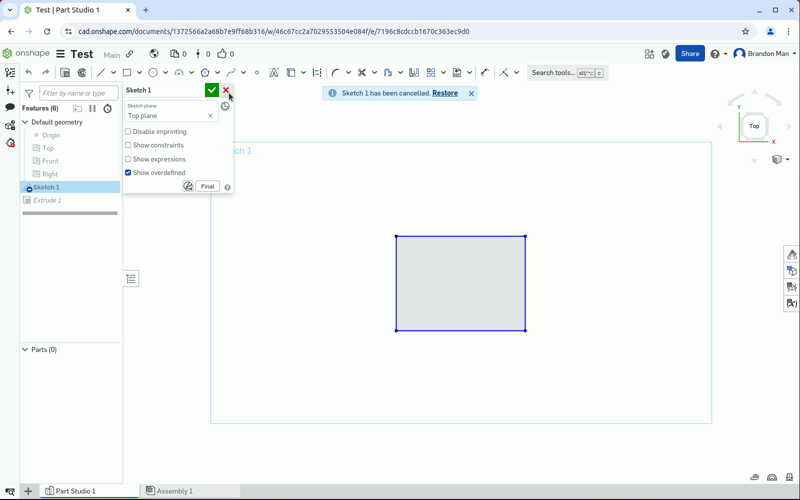
key(shift+s)
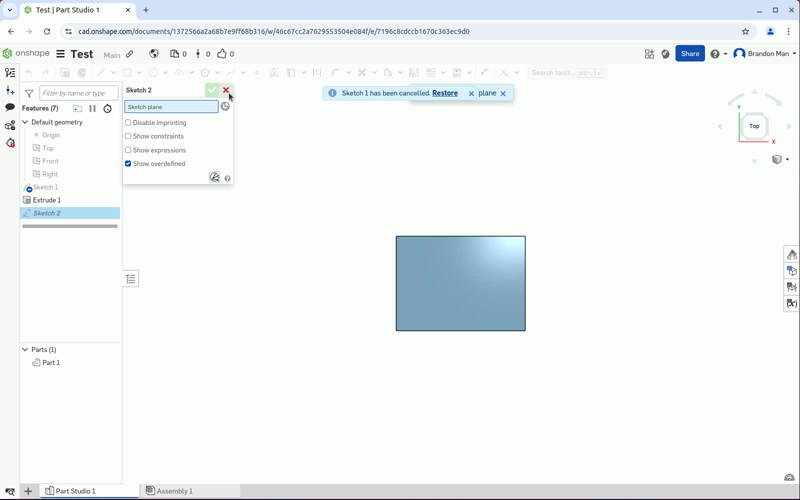
mouse_move(73, 150)
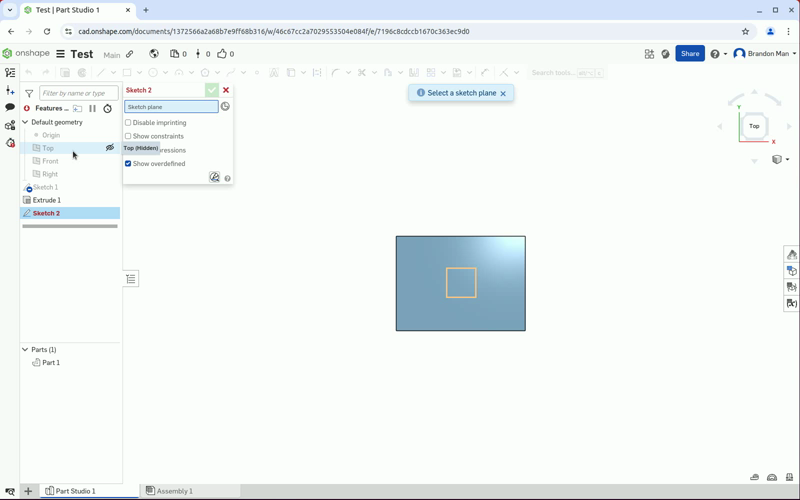
click(73, 150)
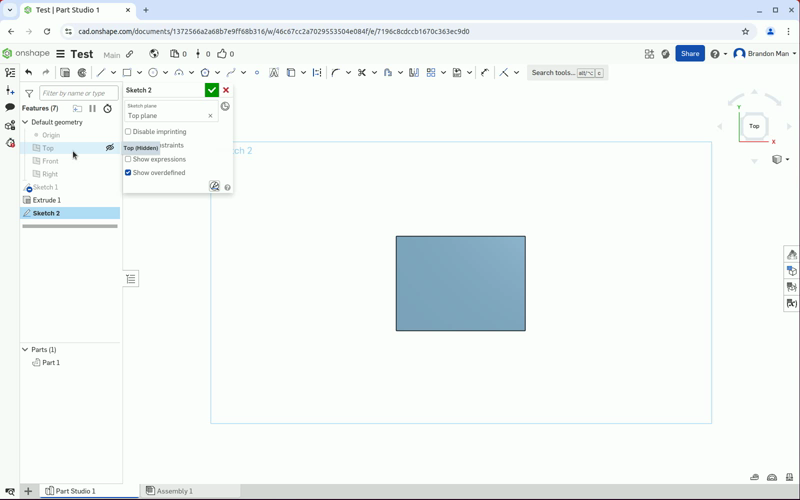
mouse_move(73, 352)
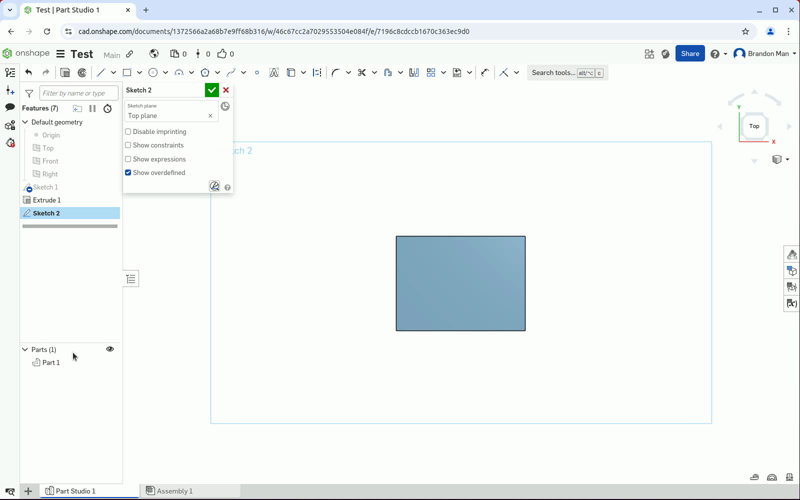
key(y)
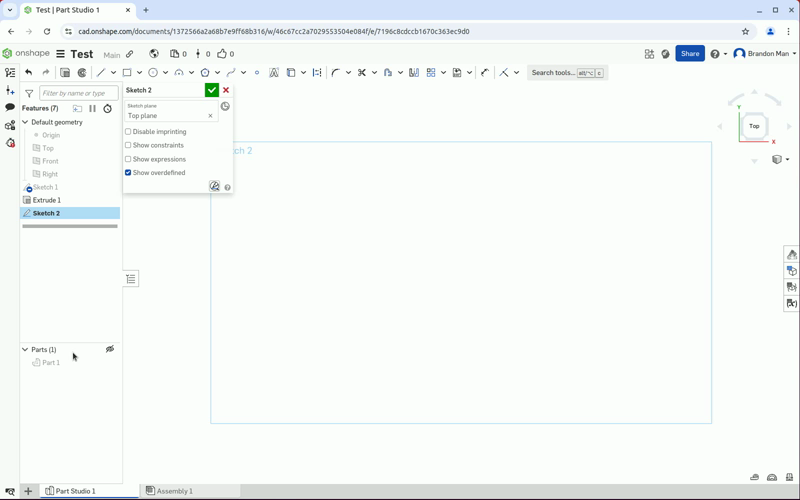
key(c)
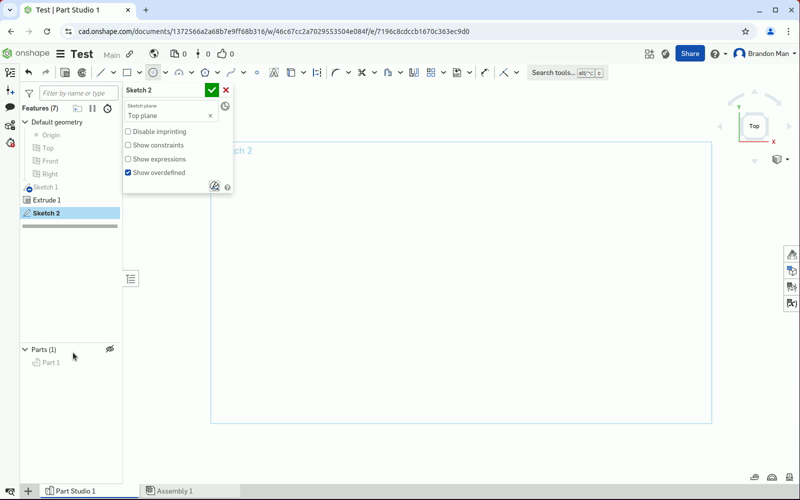
key_down(shift)
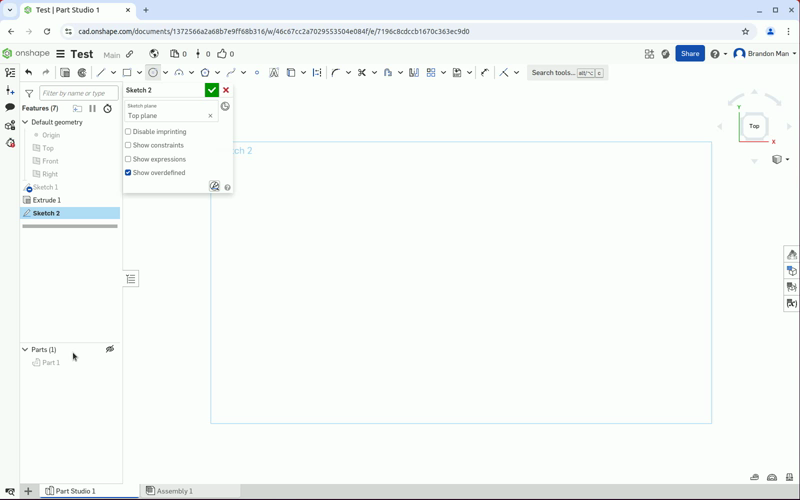
mouse_move(526, 282)
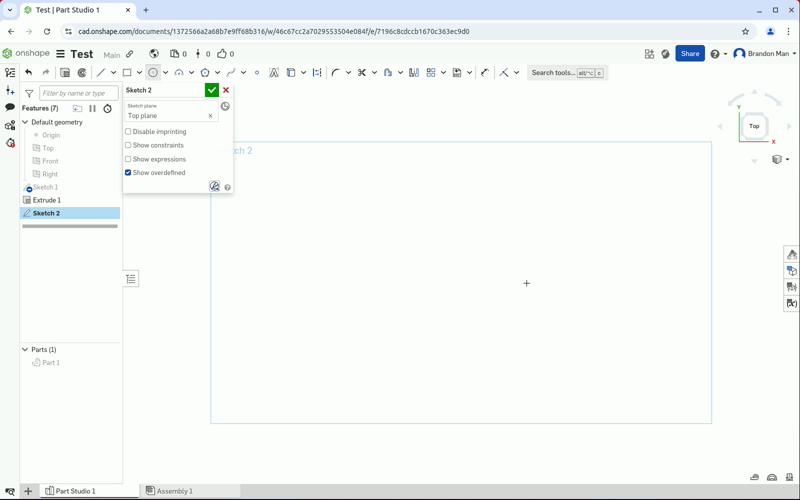
click(526, 282)
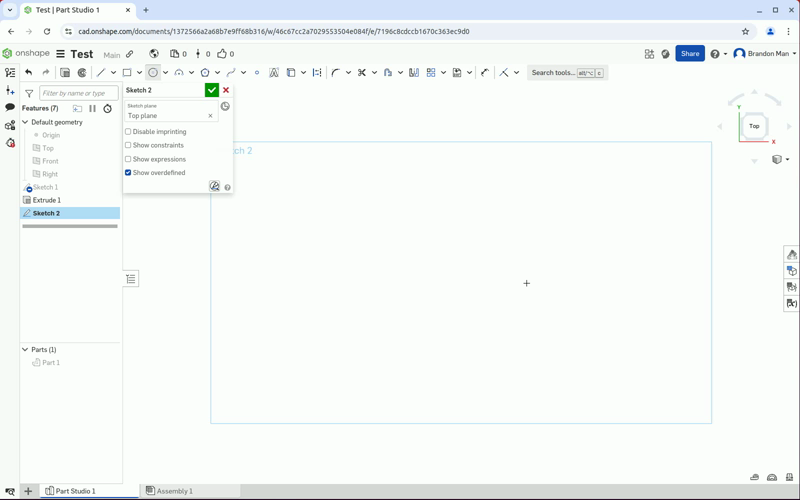
key_up(shift)
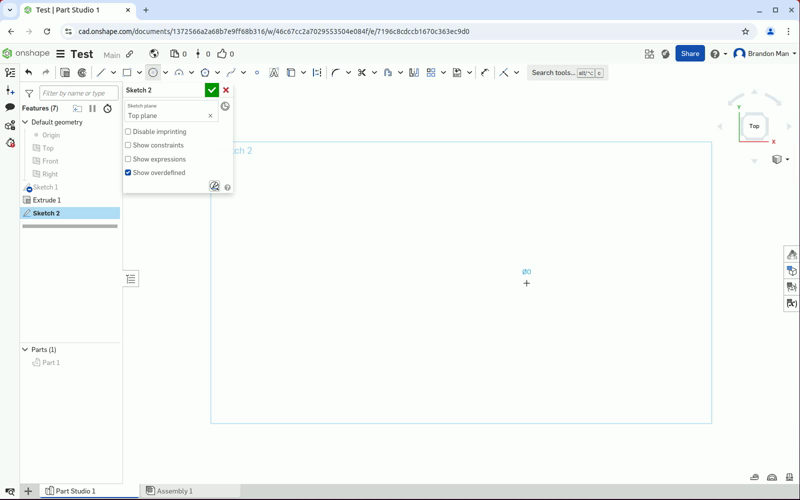
mouse_move(574, 282)
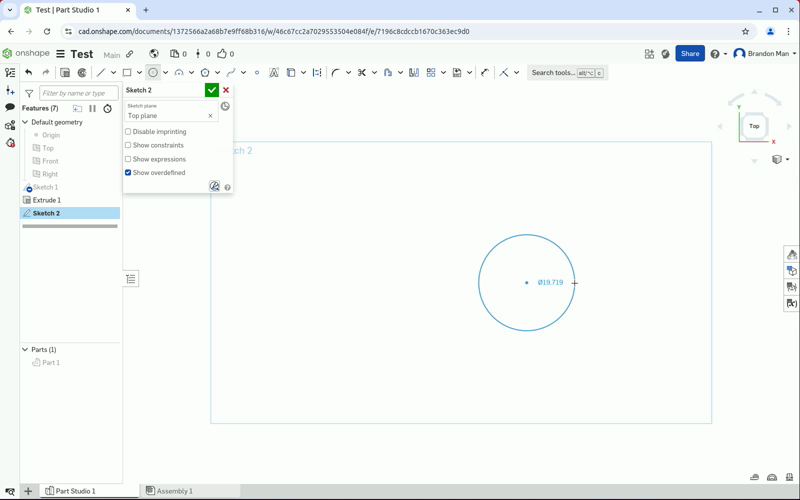
click(574, 282)
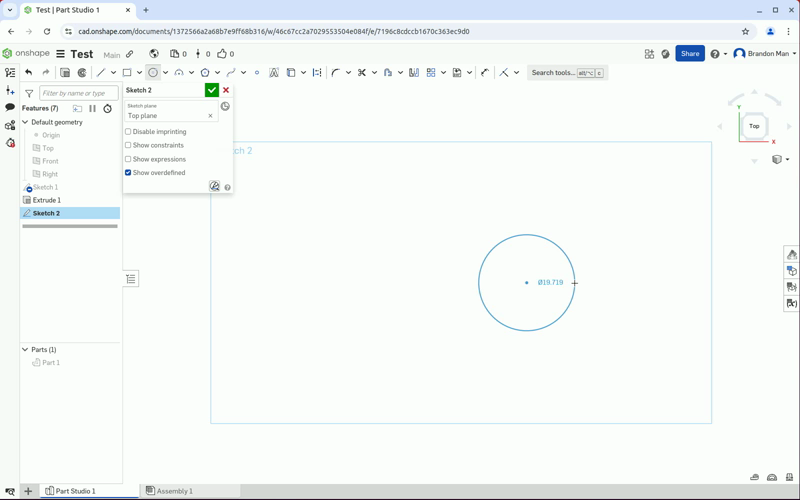
key(esc)
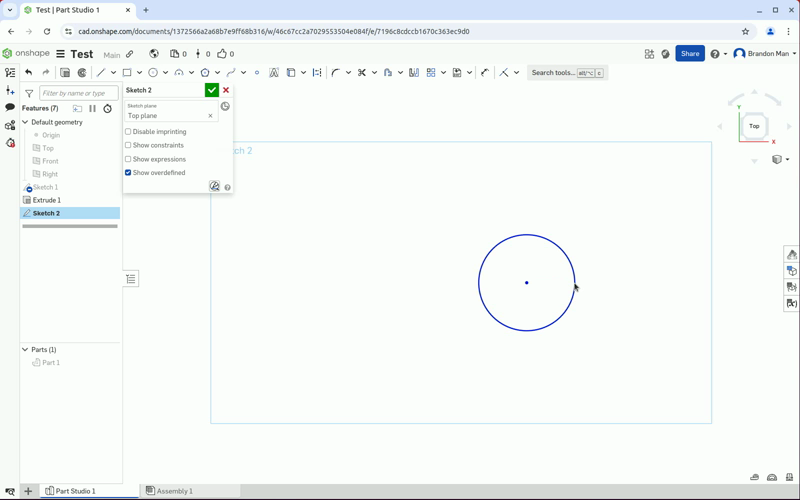
mouse_move(548, 253)
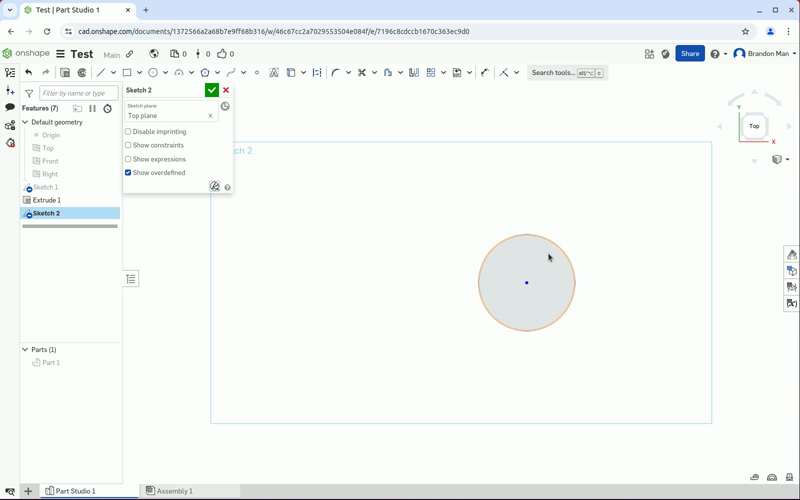
click(548, 253)
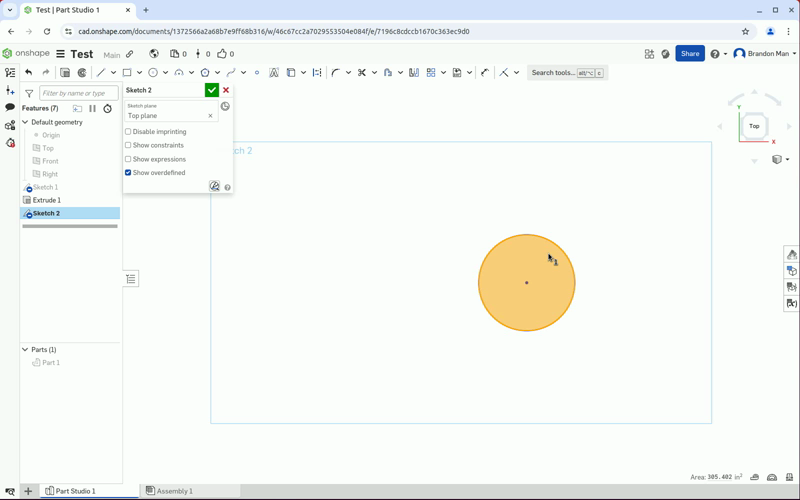
mouse_move(73, 352)
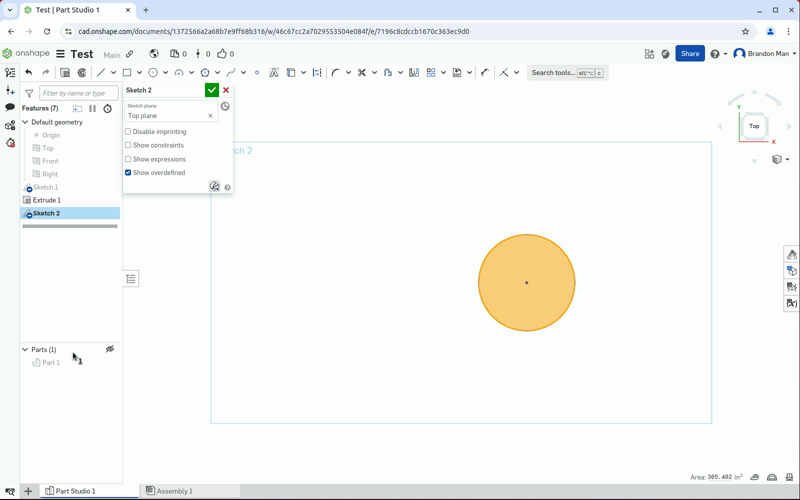
key(shift+y)
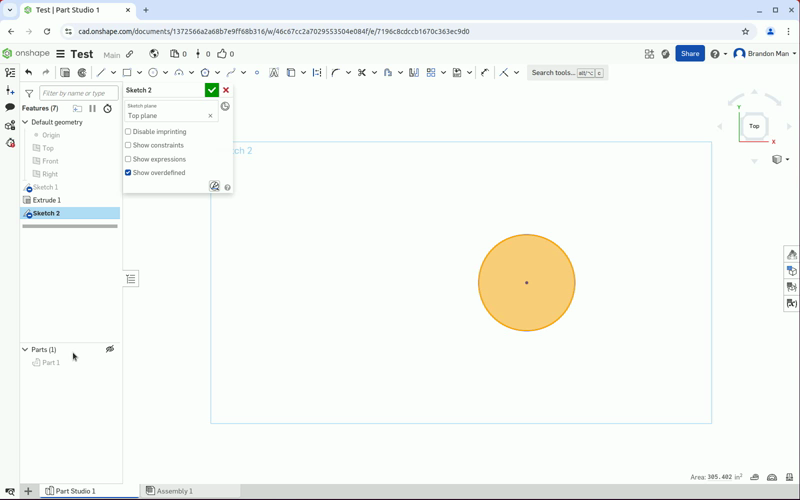
key(shift+e)
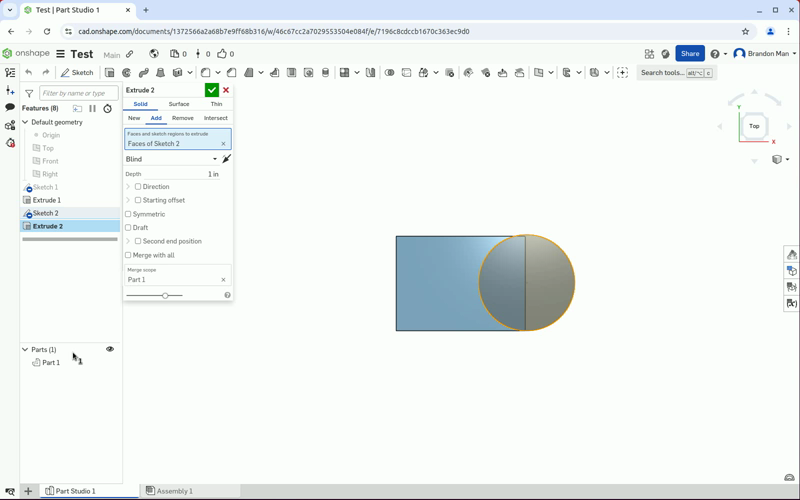
mouse_move(143, 106)
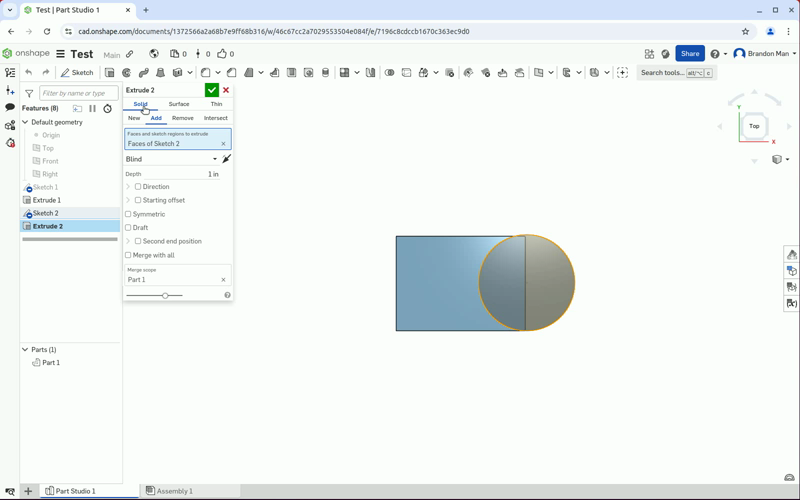
click(143, 106)
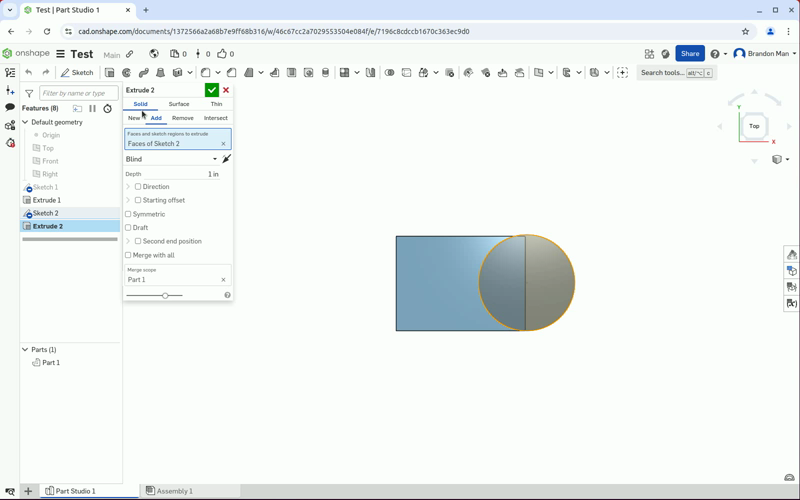
mouse_move(137, 120)
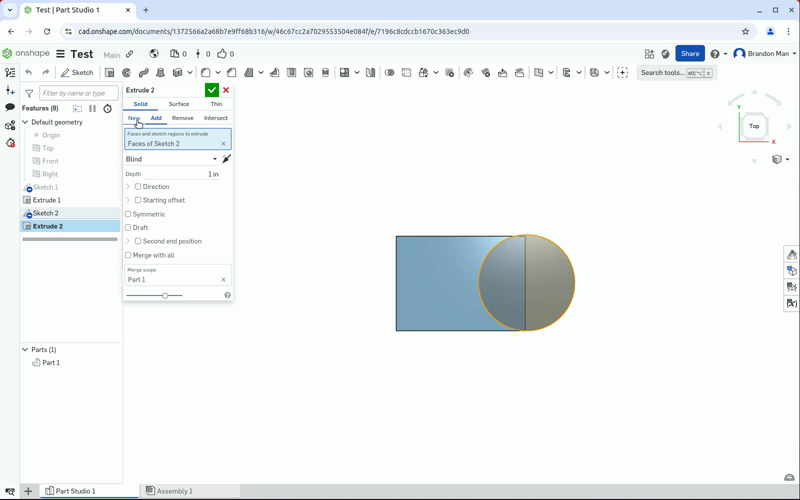
click(137, 120)
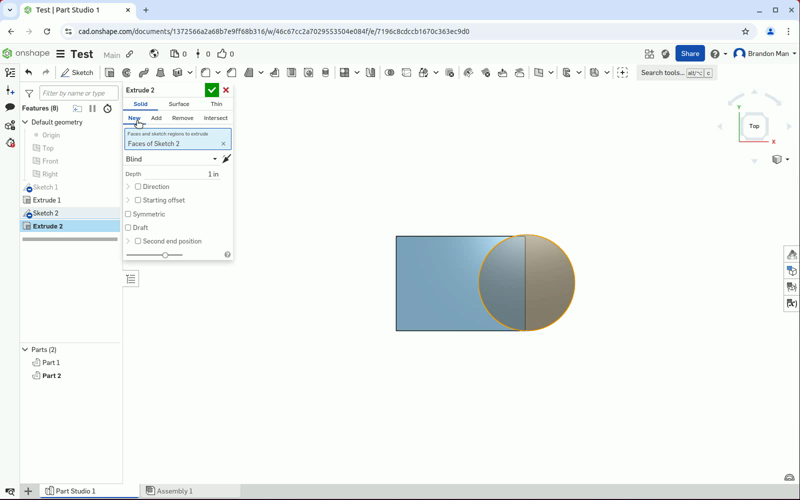
key(tab, 4)
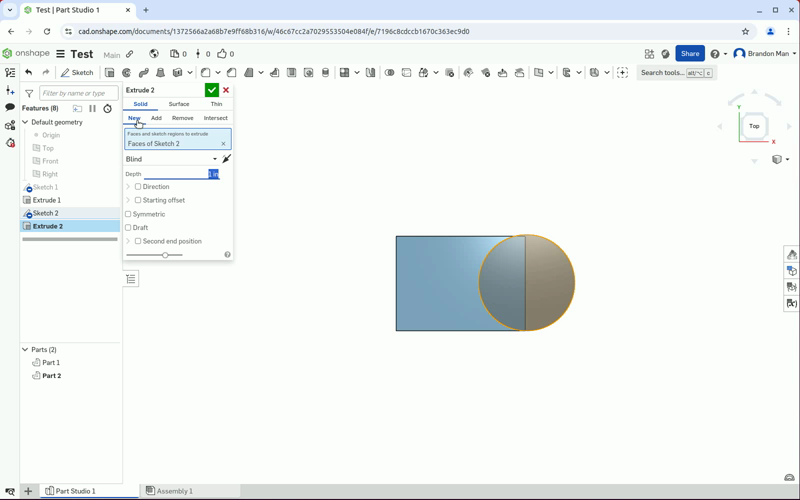
text(6.018)
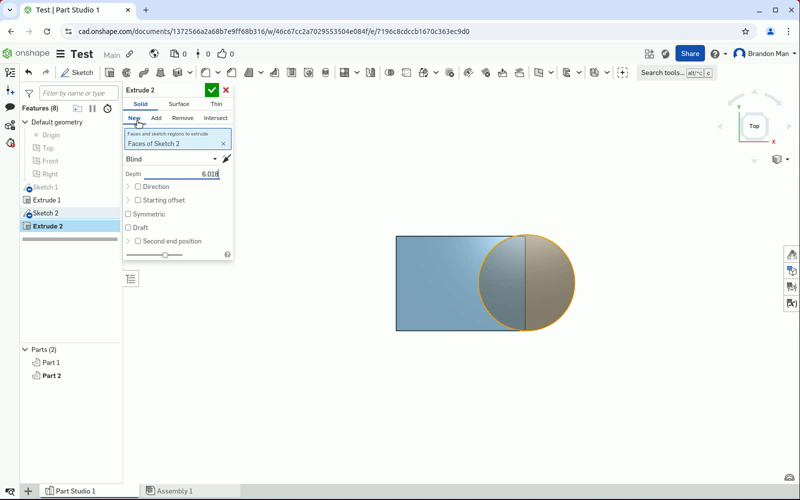
key(enter)
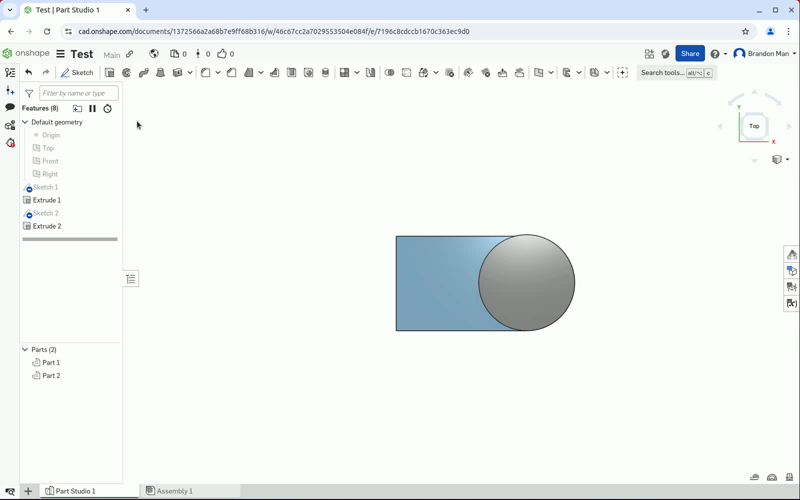
key(shift+h)
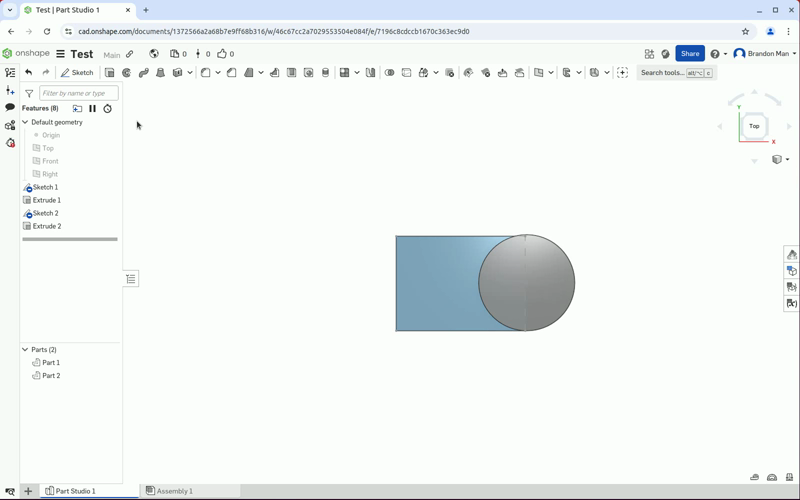
key(shift+h)
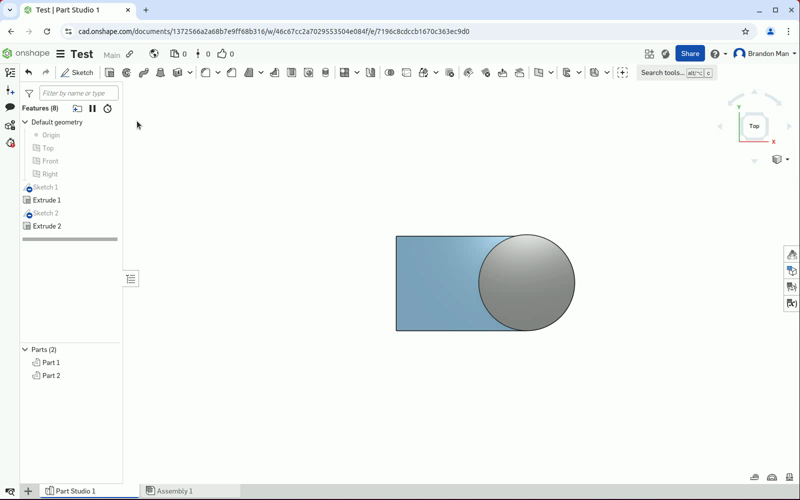
mouse_move(73, 189)
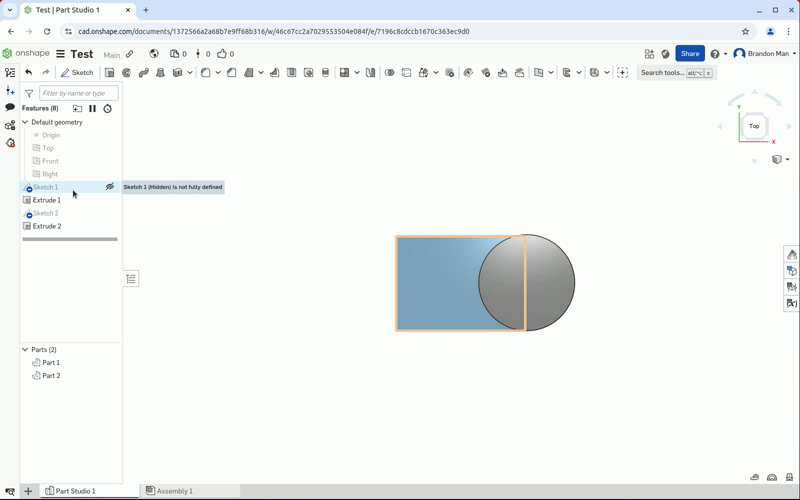
click(73, 189)
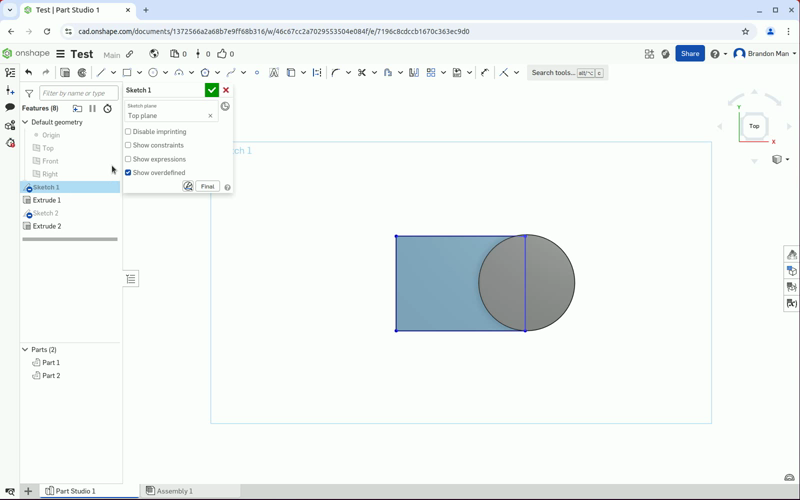
mouse_move(229, 92)
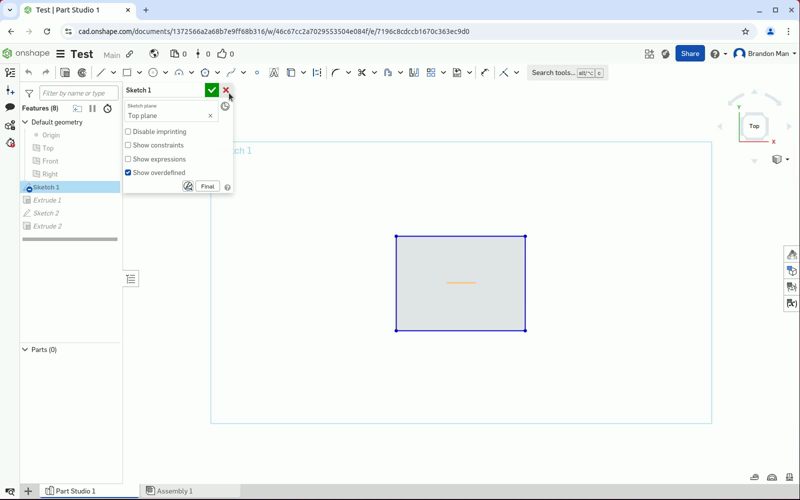
click(229, 92)
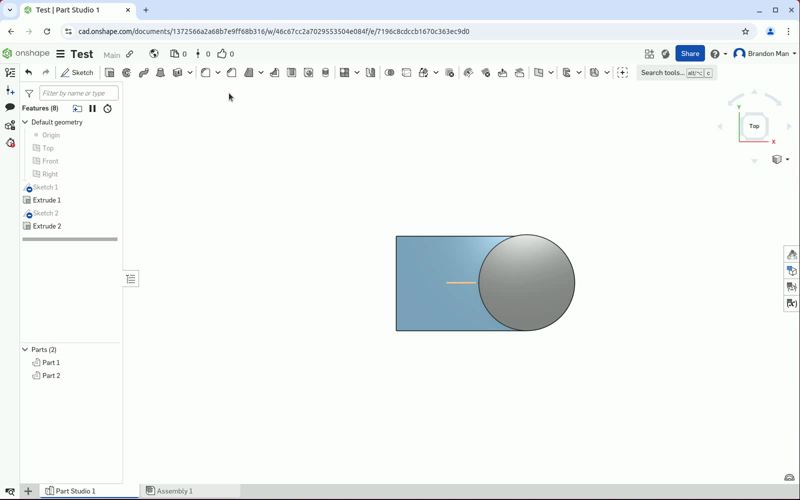
mouse_move(541, 75)
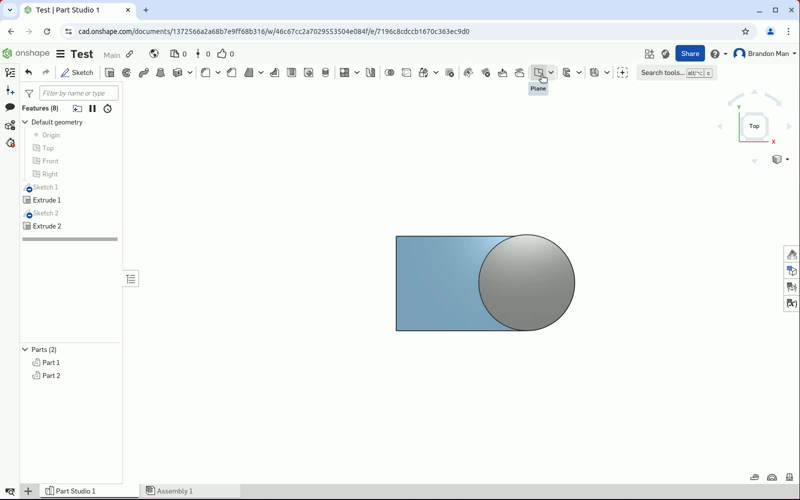
click(541, 75)
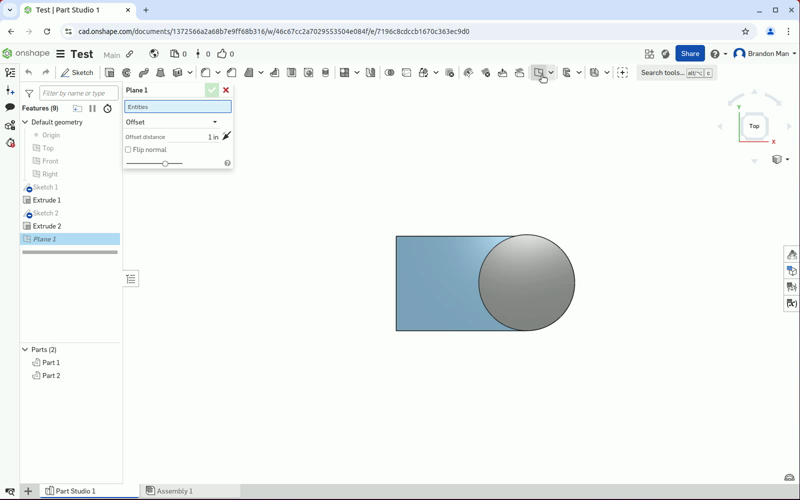
mouse_move(73, 150)
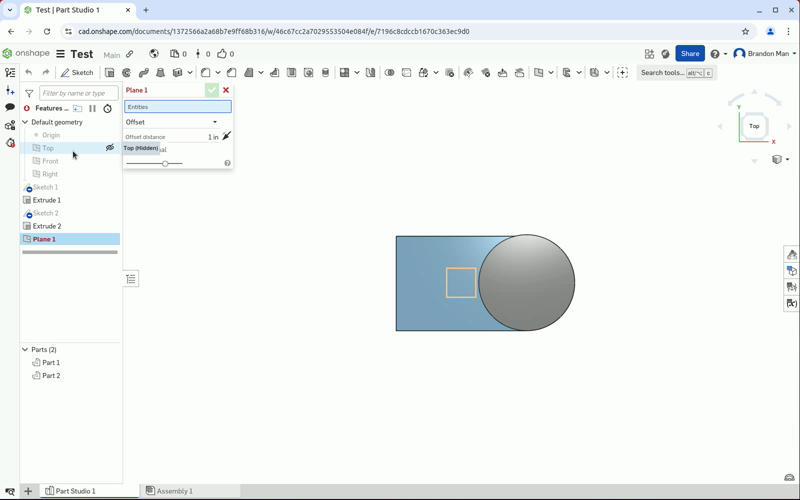
click(73, 150)
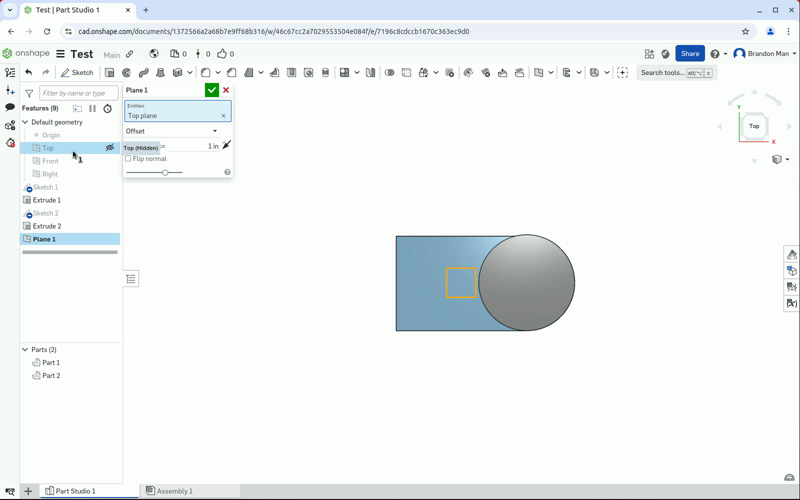
key(tab, 2)
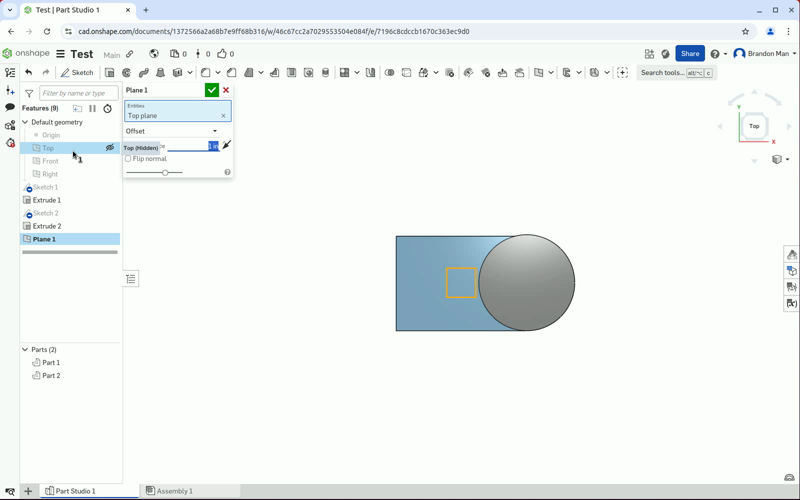
text(6.008)
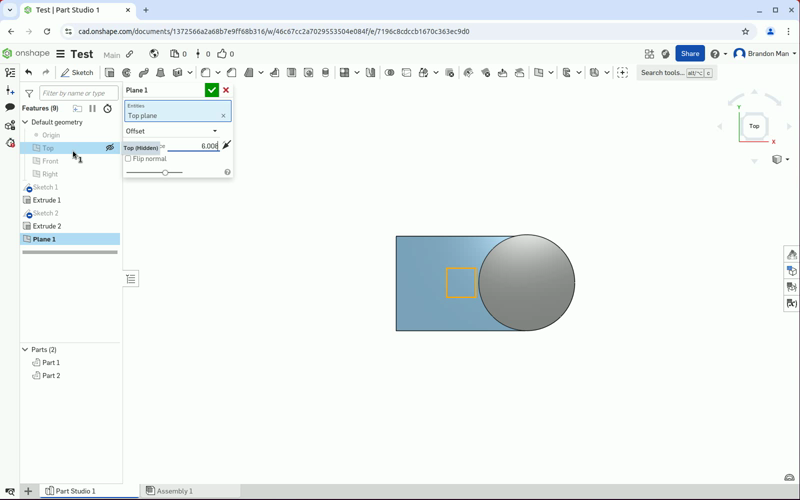
key(enter, 2)
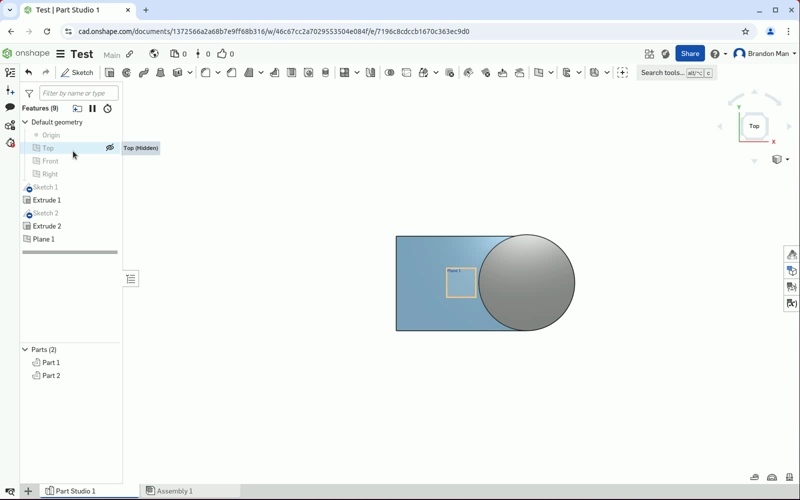
key(shift+s)
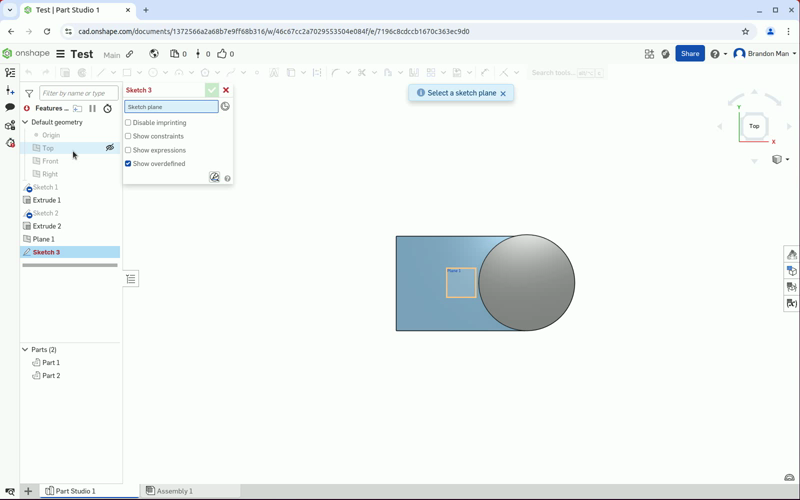
mouse_move(73, 241)
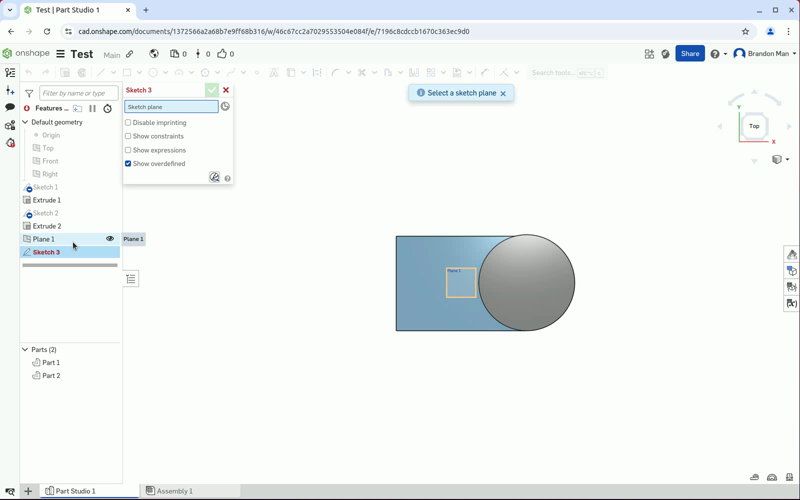
click(73, 241)
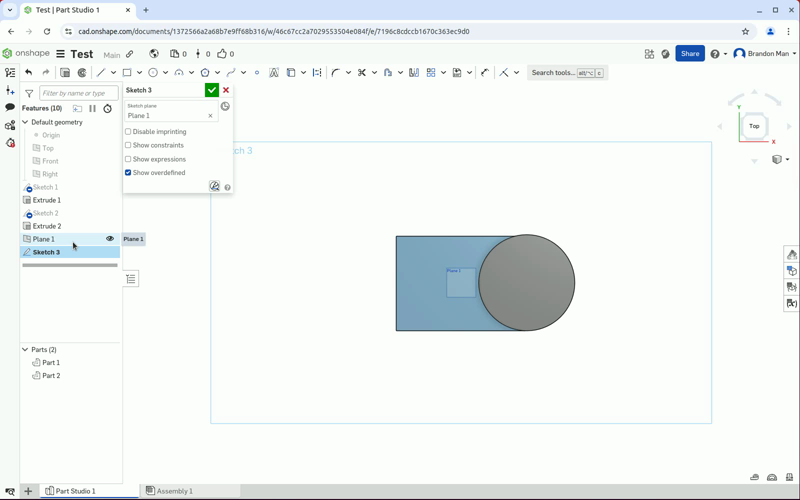
mouse_move(73, 352)
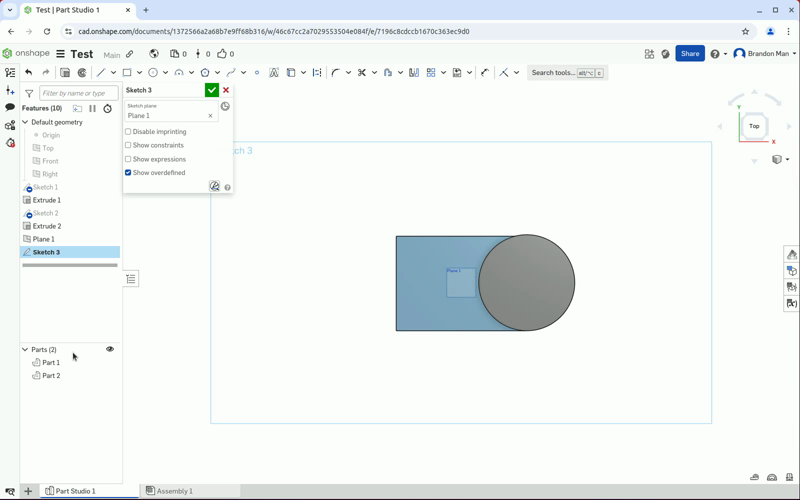
key(y)
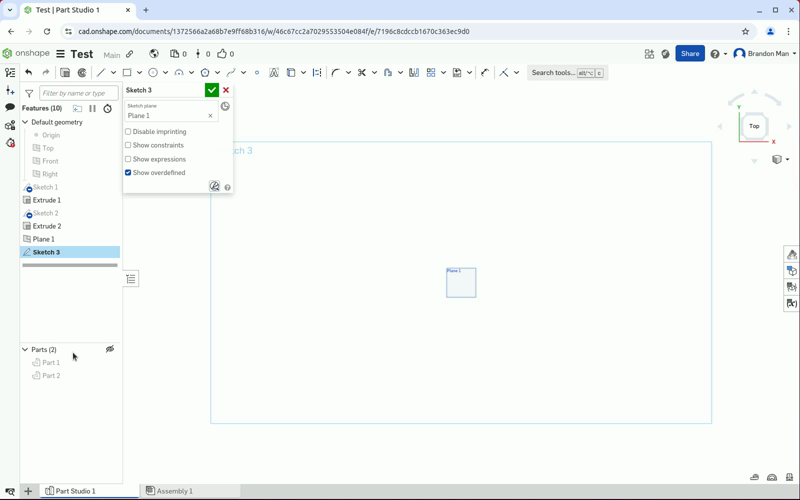
key(c)
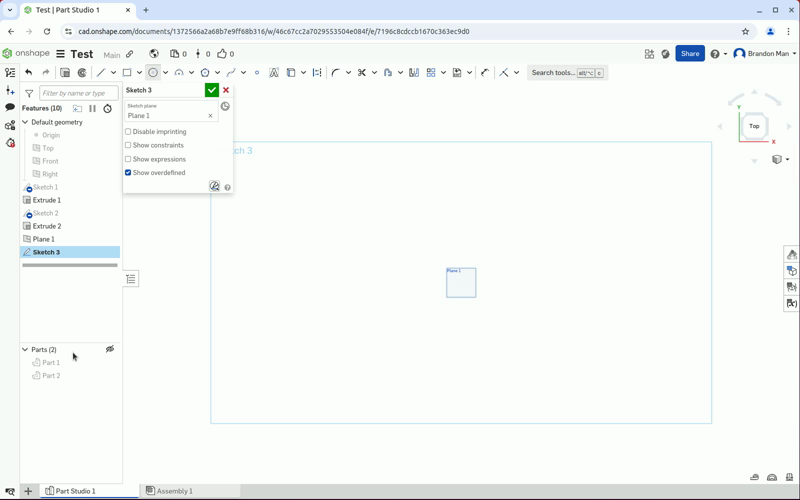
key_down(shift)
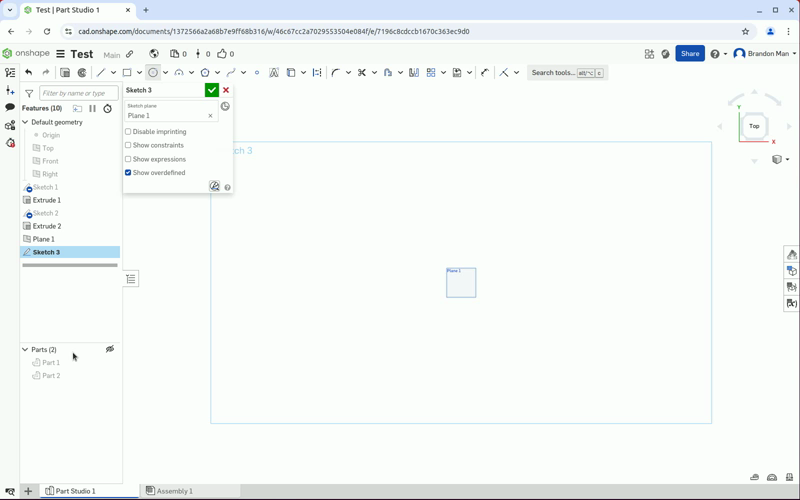
mouse_move(526, 282)
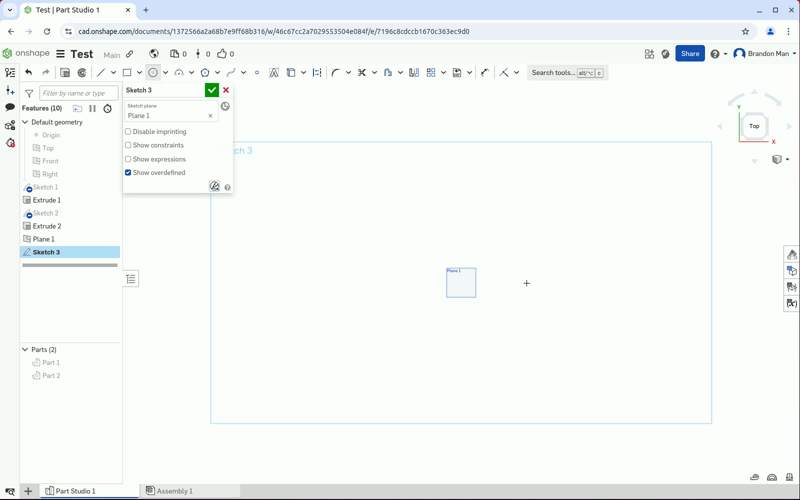
click(526, 282)
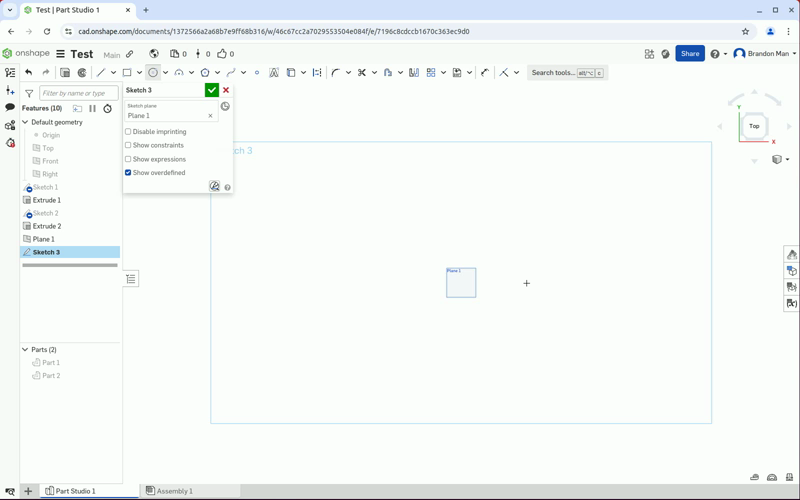
key_up(shift)
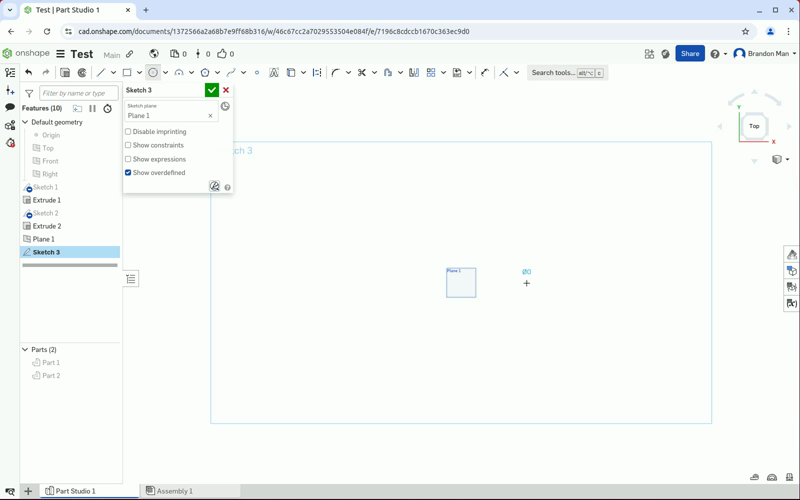
mouse_move(560, 282)
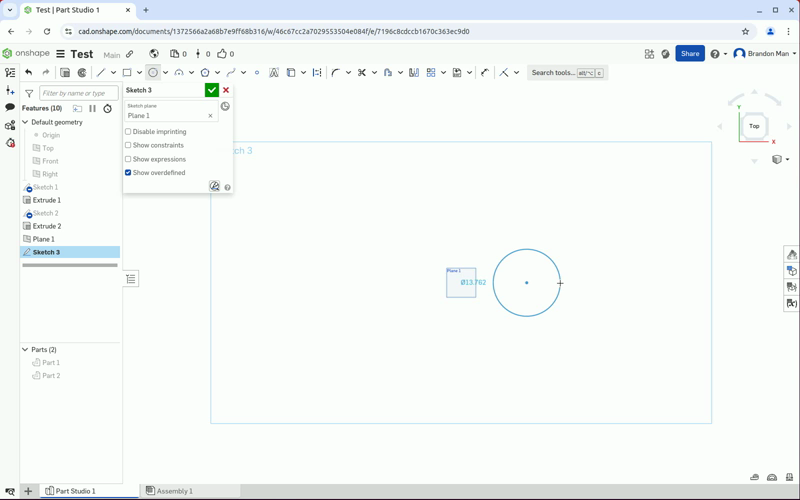
click(560, 282)
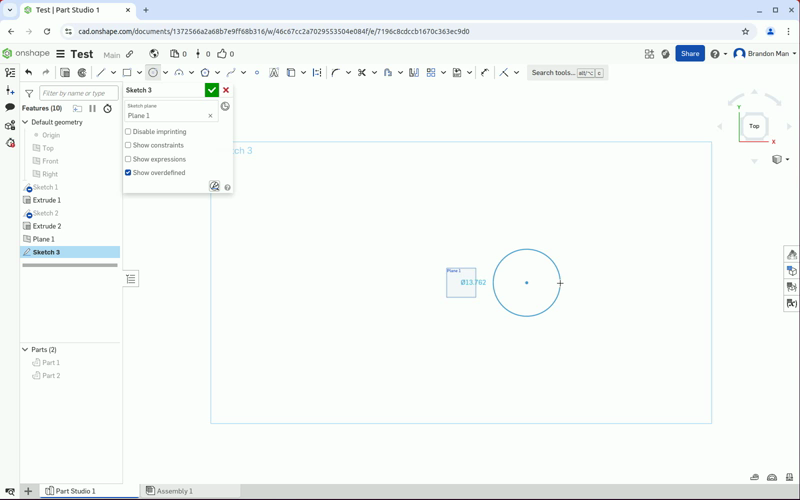
key(esc)
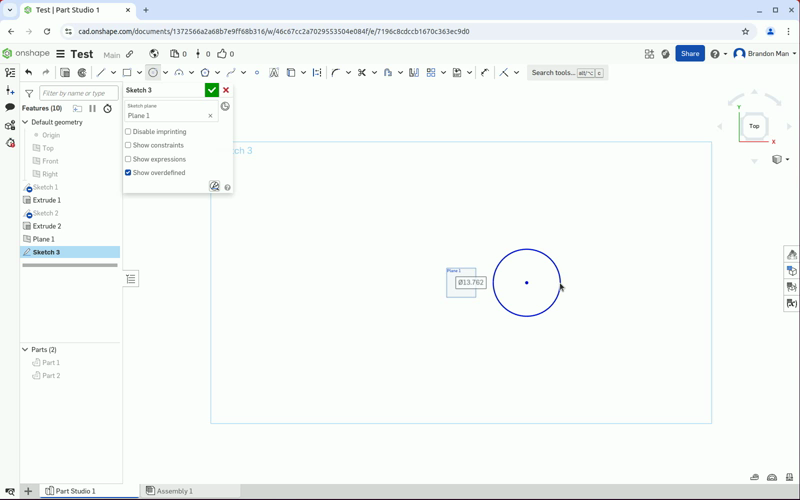
mouse_move(513, 279)
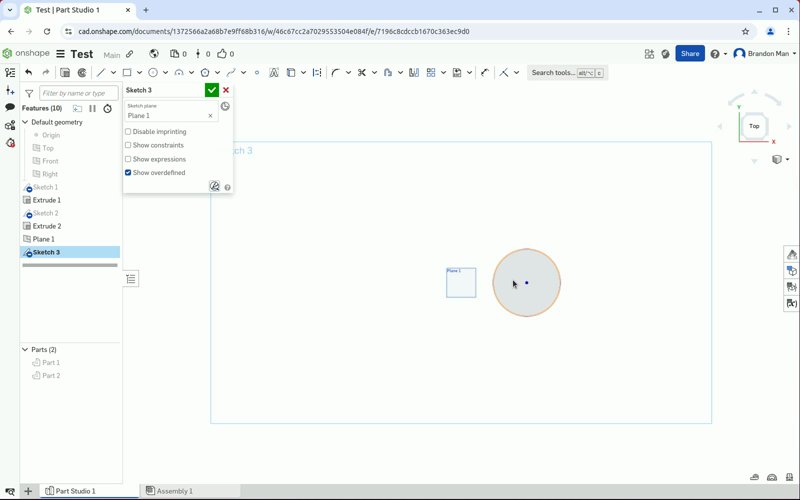
click(513, 279)
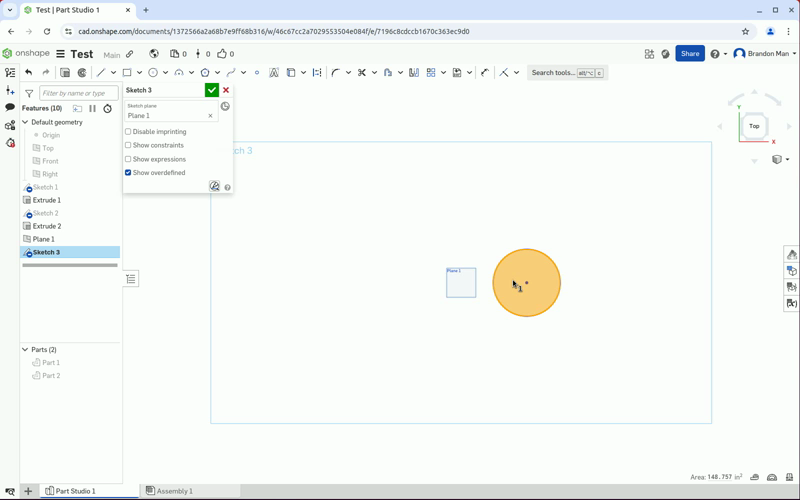
mouse_move(73, 352)
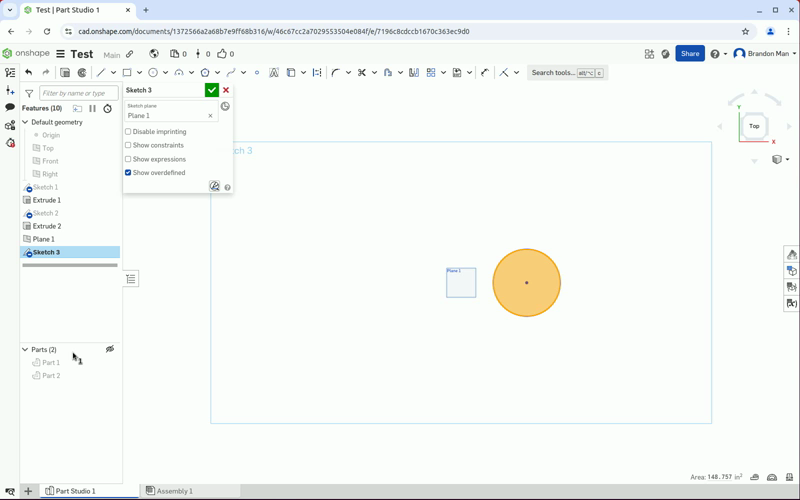
key(shift+y)
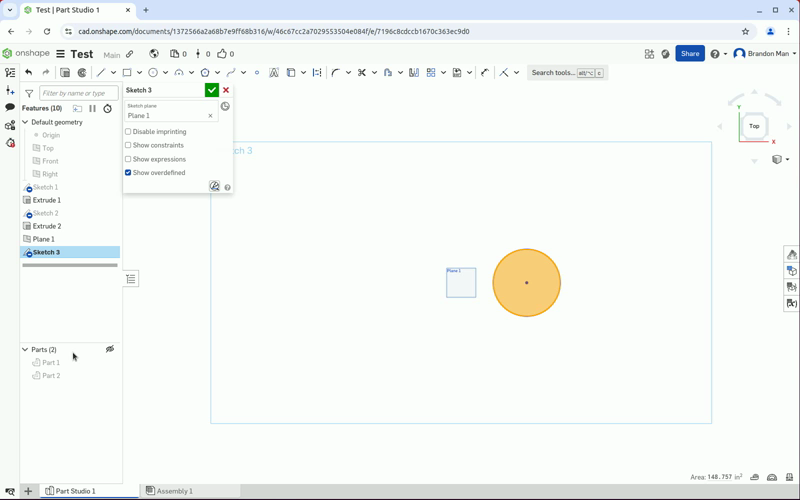
key(shift+e)
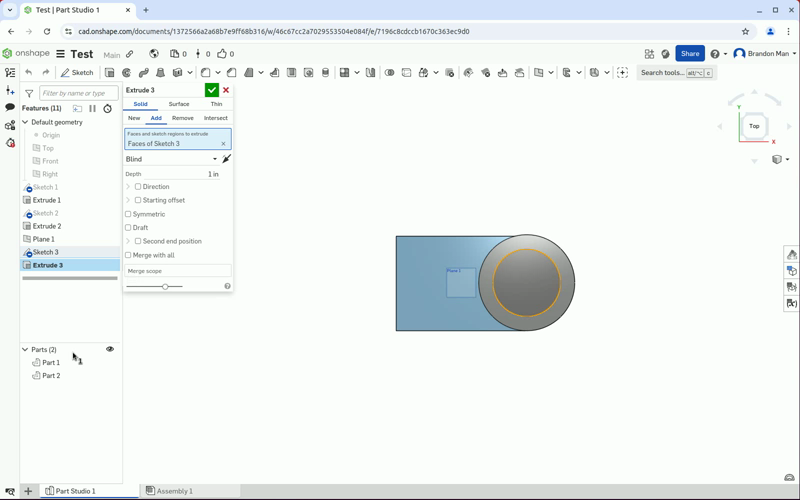
mouse_move(143, 106)
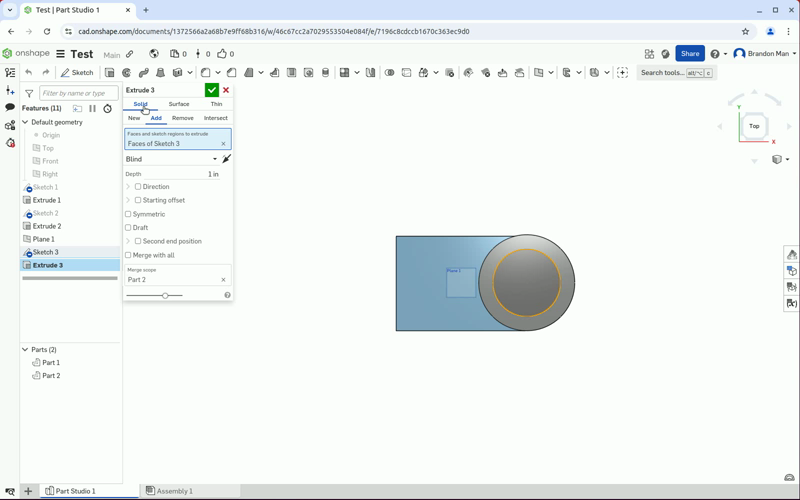
click(143, 106)
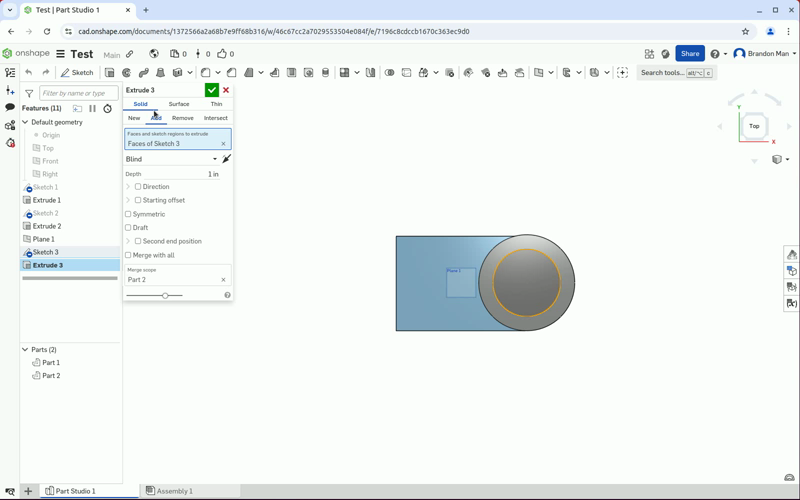
mouse_move(186, 120)
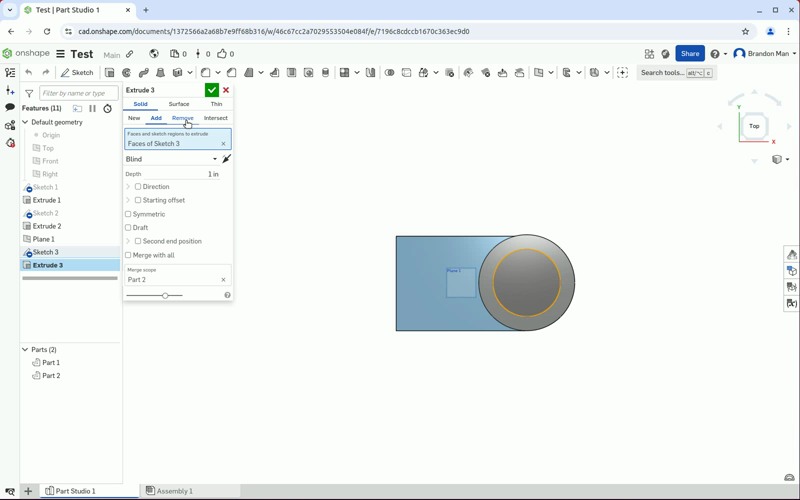
click(186, 120)
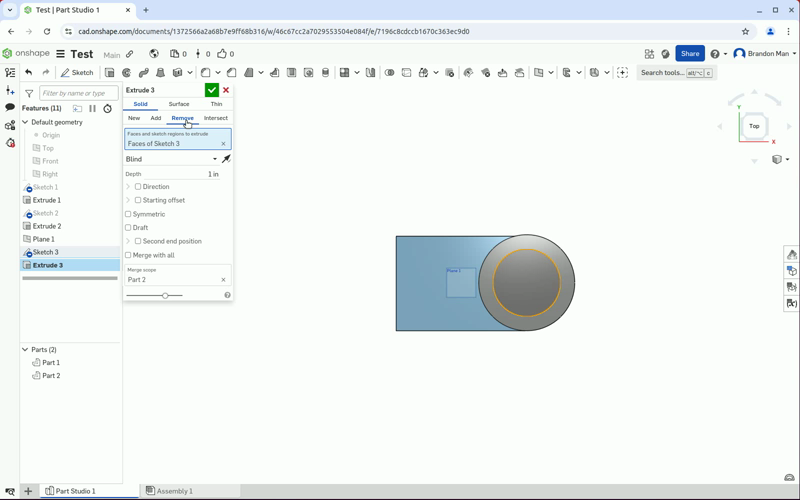
key(tab, 4)
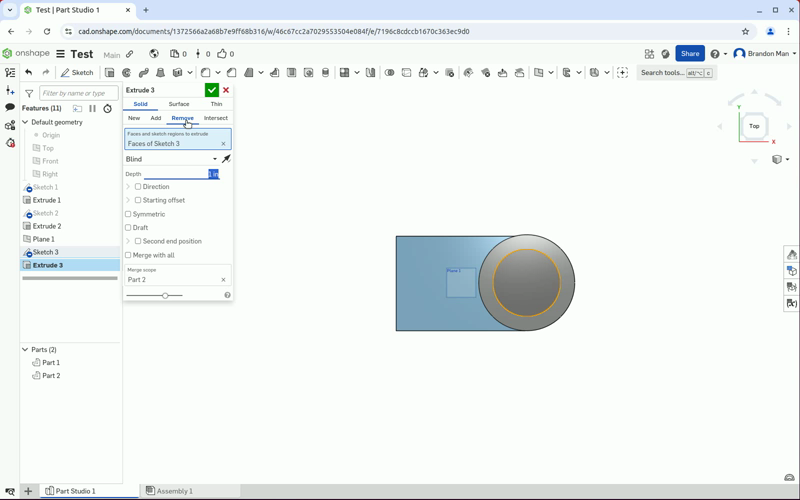
text(15.646)
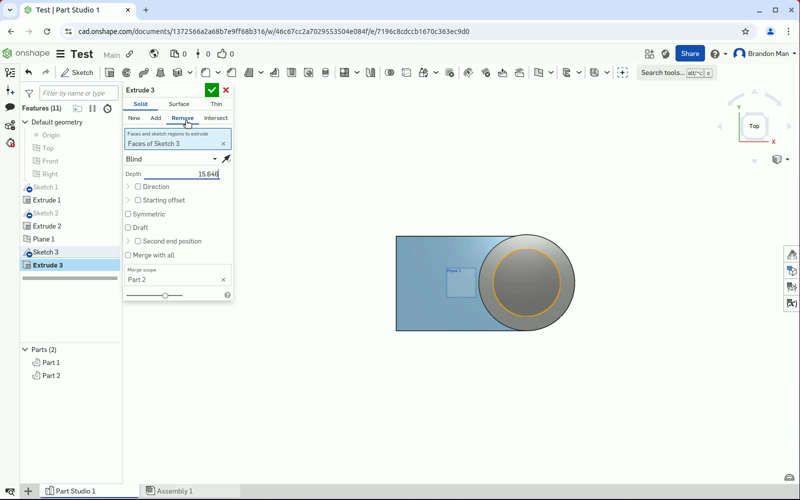
key(tab, 6)
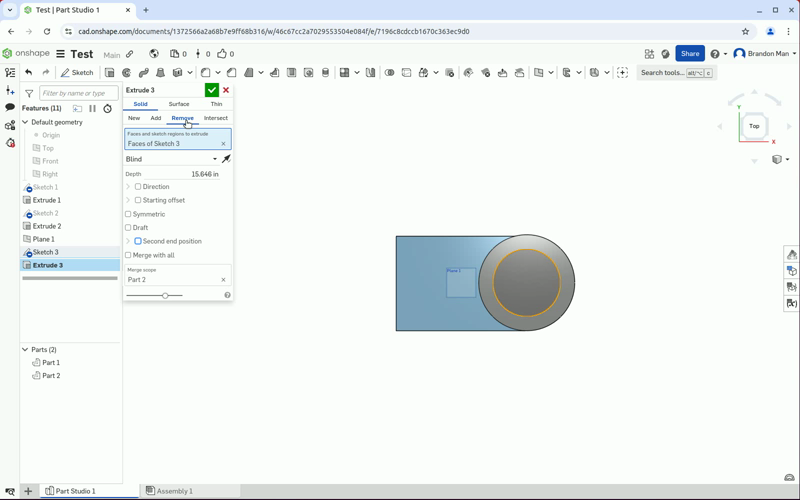
key(space)
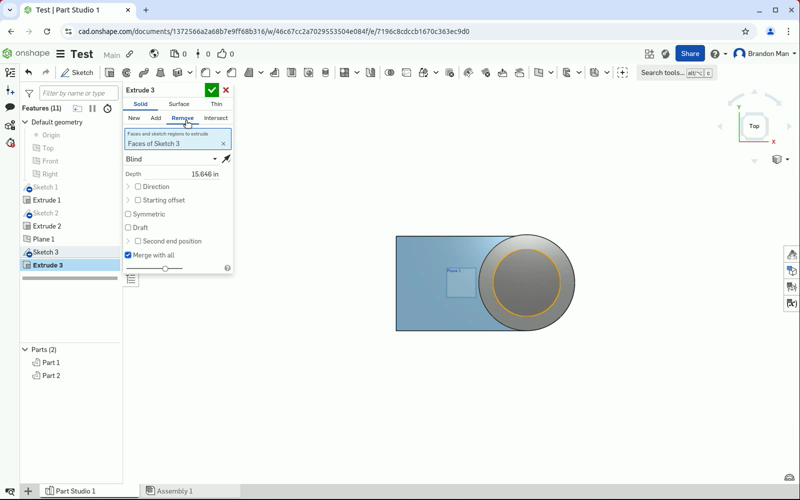
key(enter)
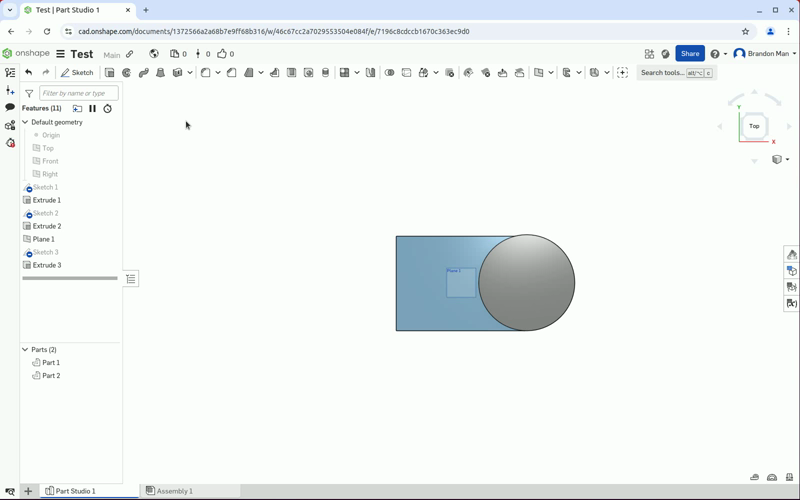
key(shift+h)
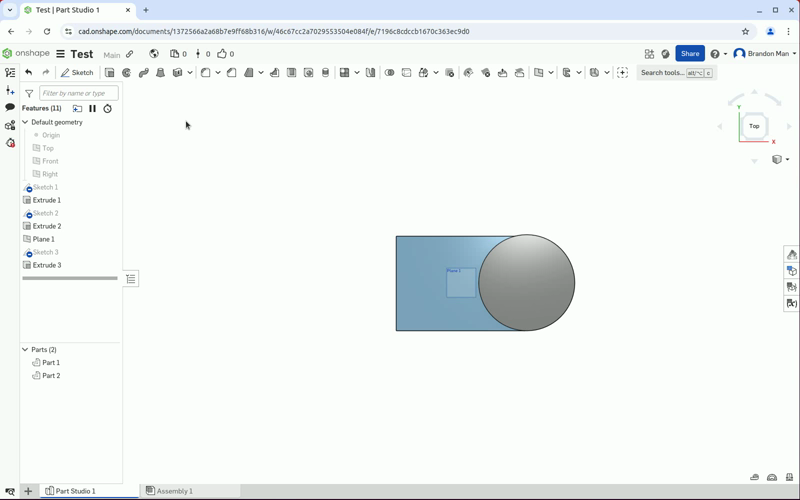
key(shift+h)
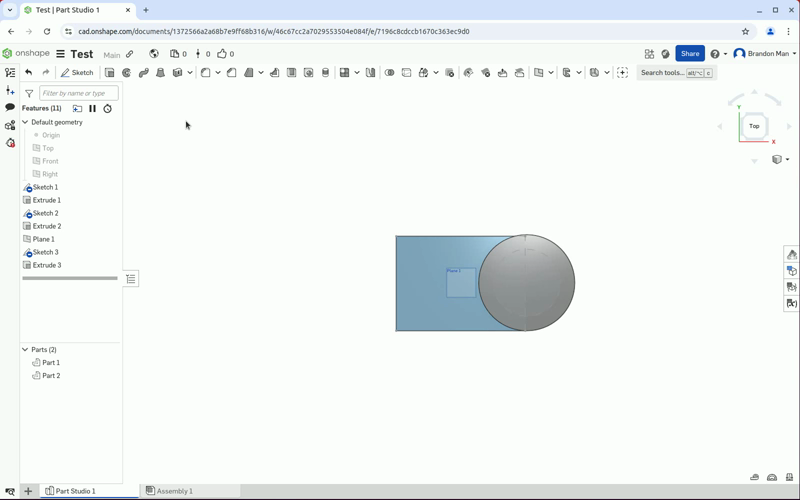
key(shift+7)
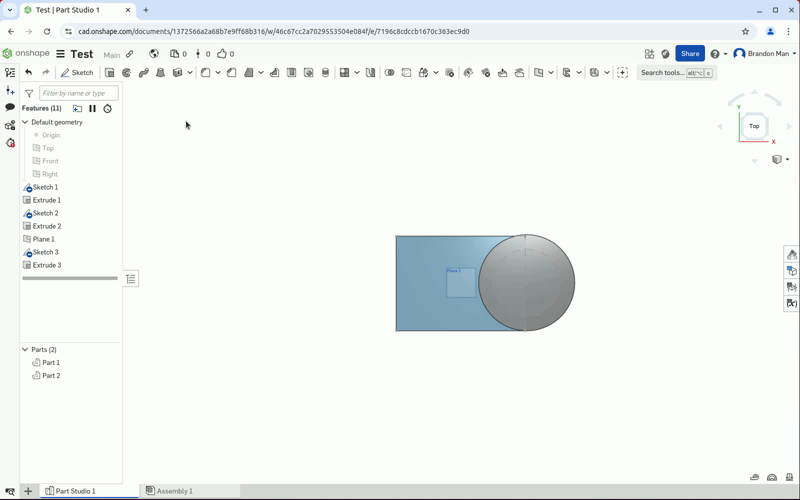
key(up, 3)
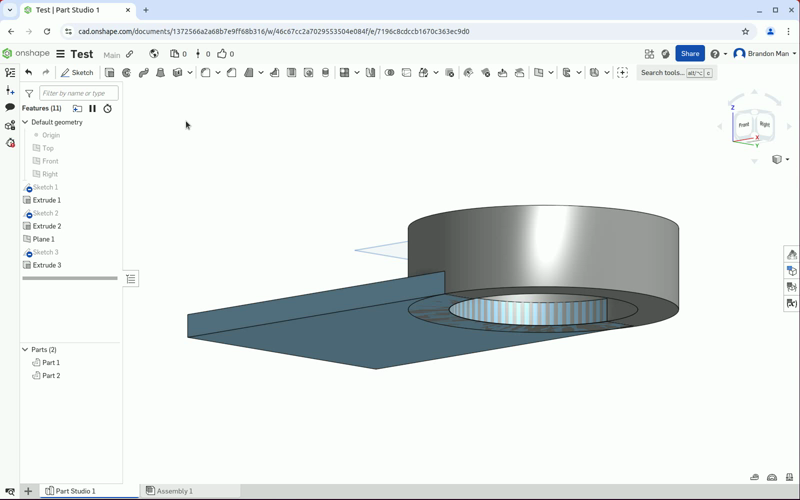
key(left, 3)
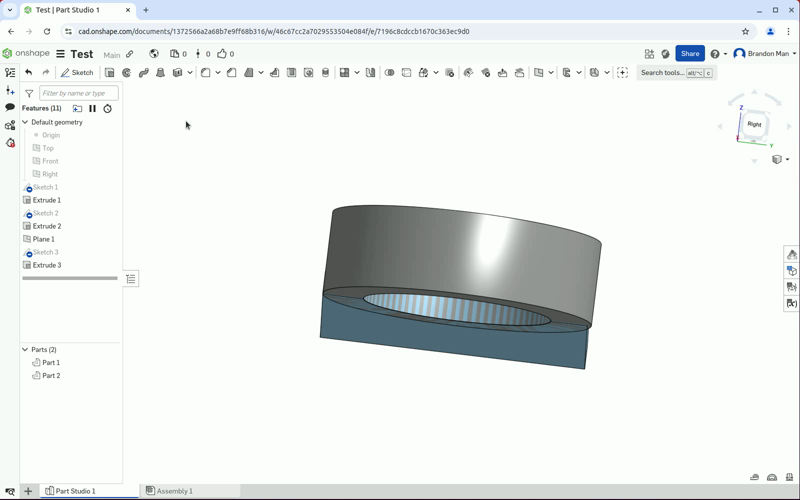
key(right, 3)
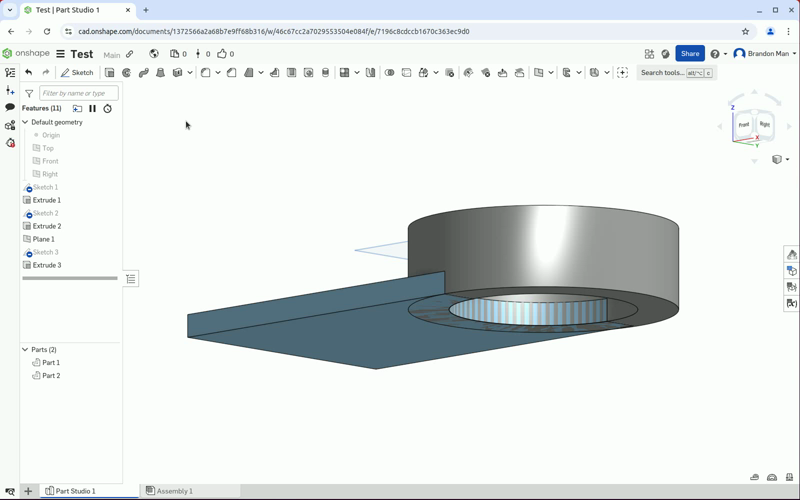
key(down, 3)
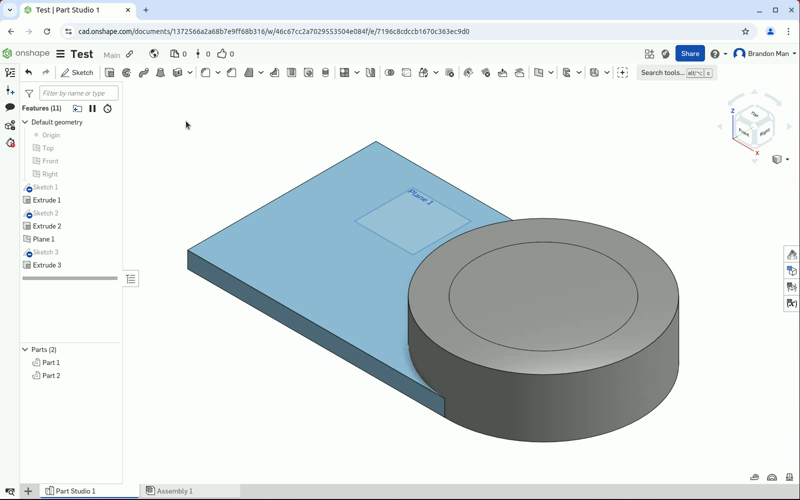
mouse_move(73, 189)
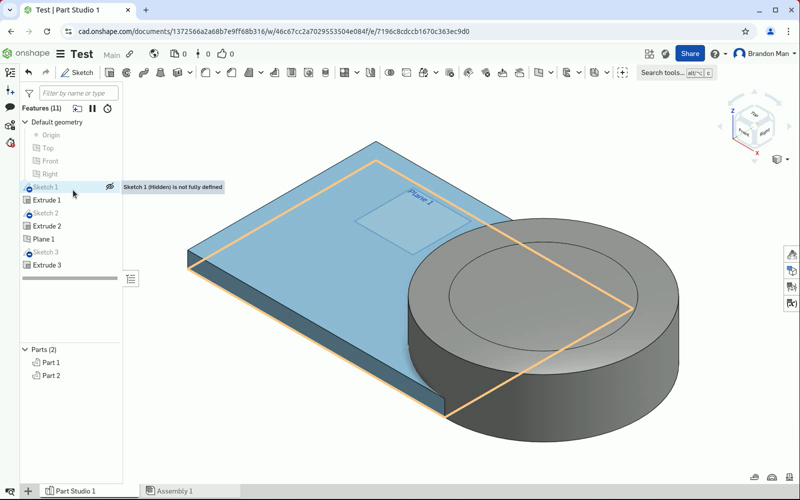
click(73, 189)